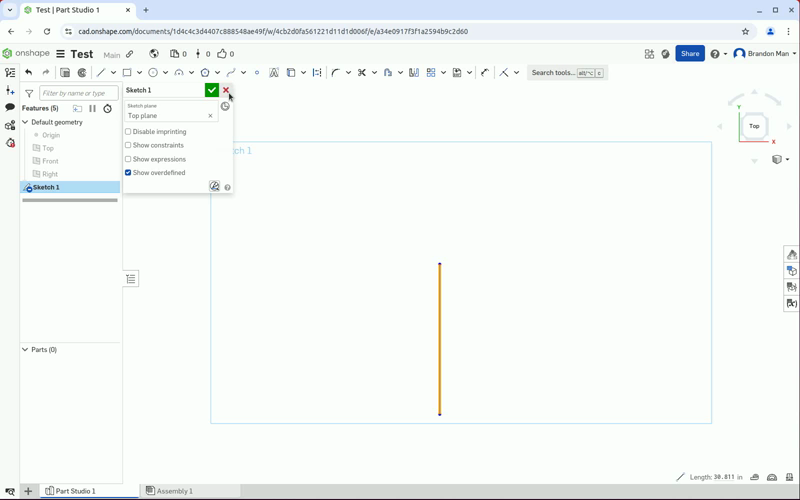
key(shift+h)
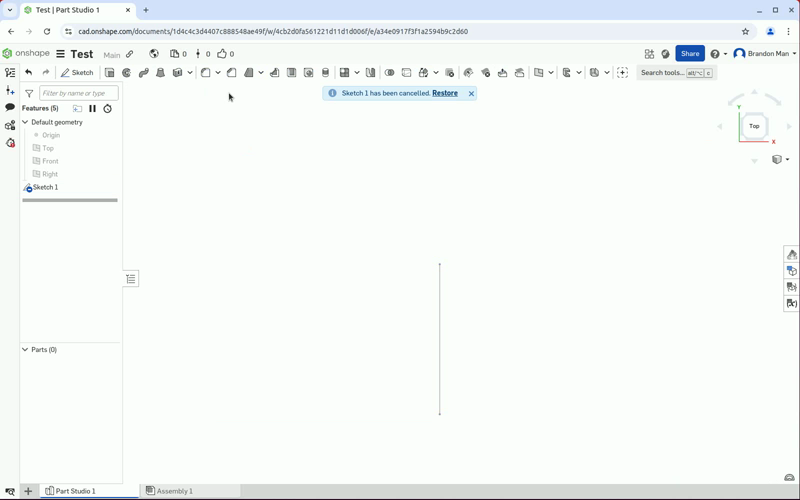
key(shift+s)
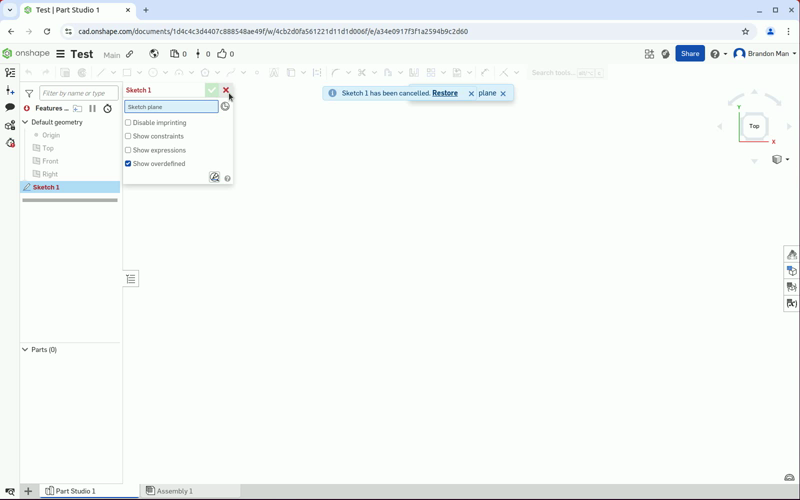
mouse_move(73, 150)
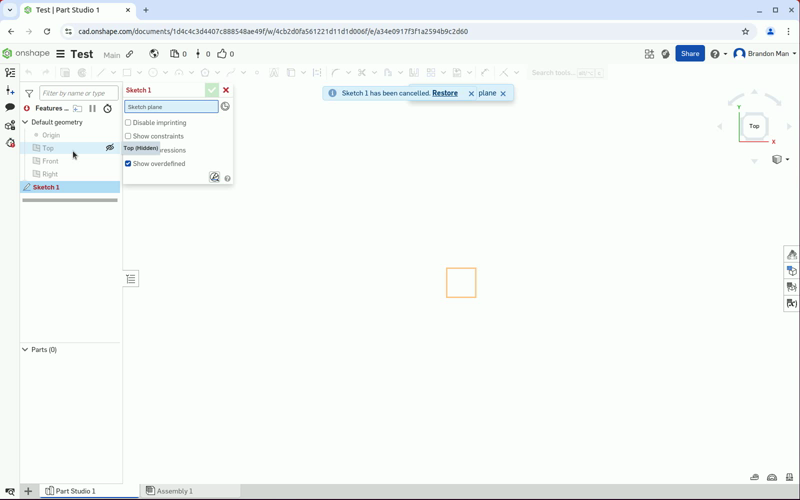
click(73, 150)
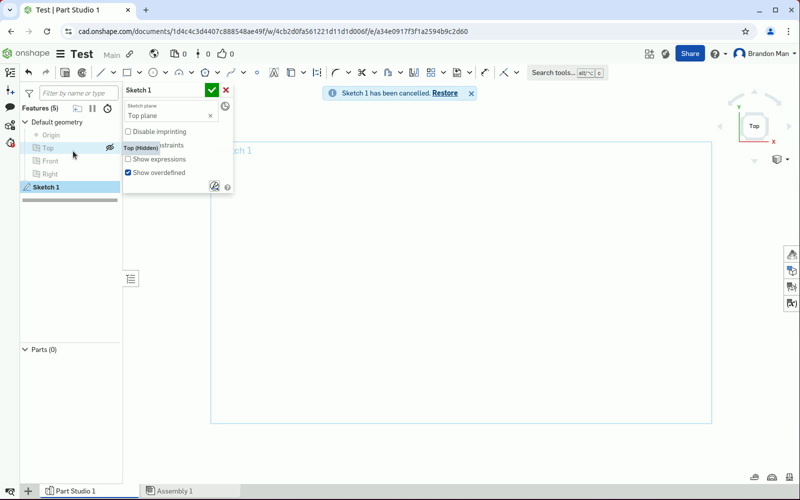
mouse_move(73, 352)
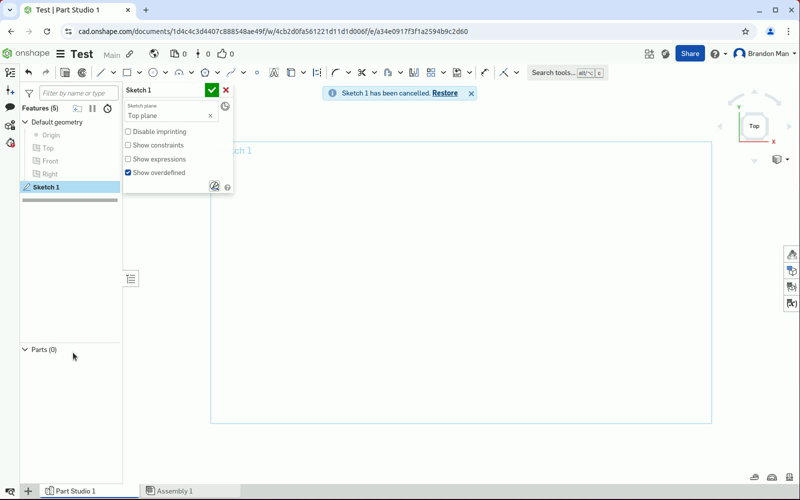
key(y)
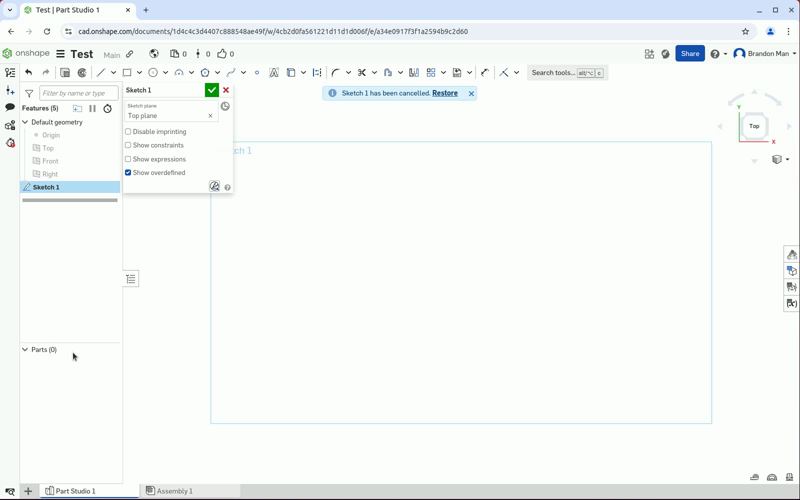
key(l)
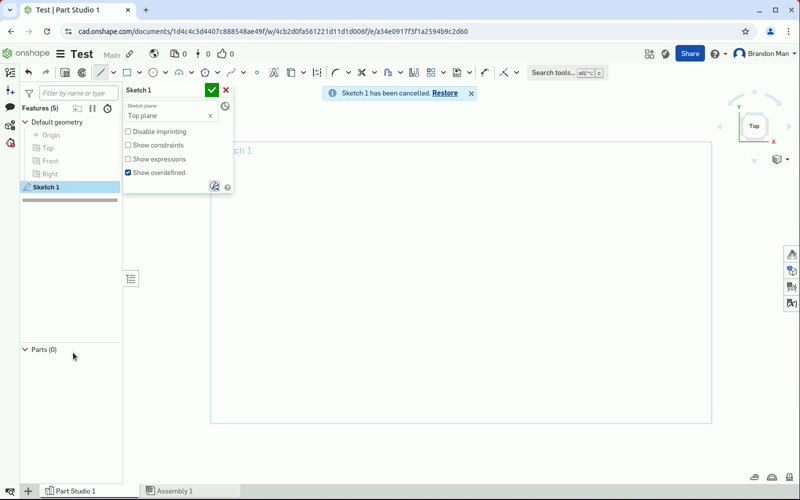
key_down(shift)
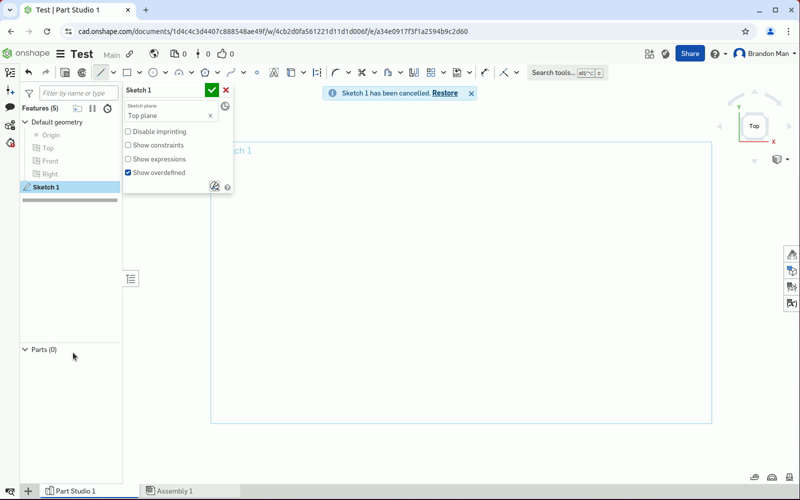
mouse_move(429, 319)
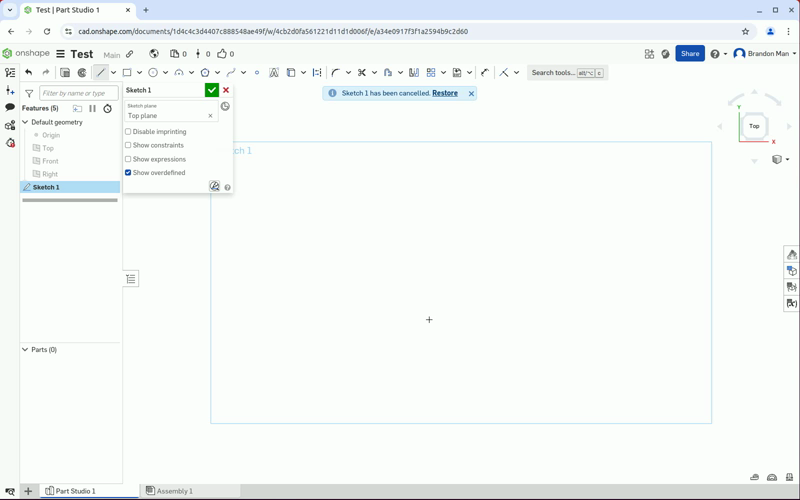
click(429, 319)
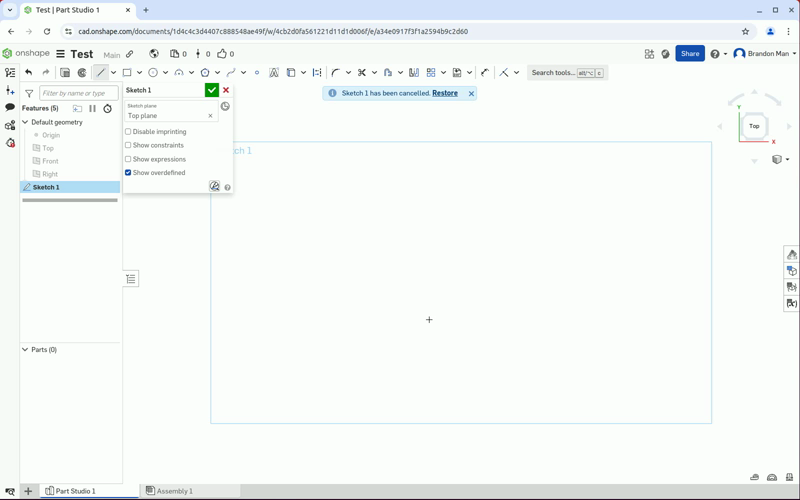
key_up(shift)
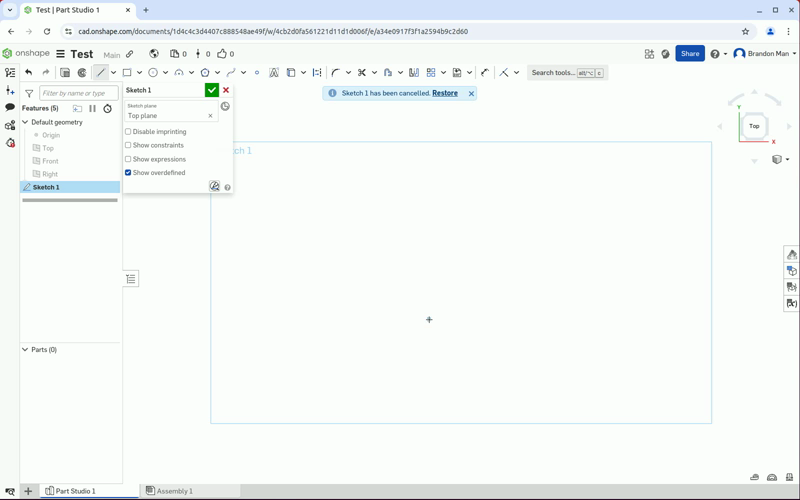
key_down(shift)
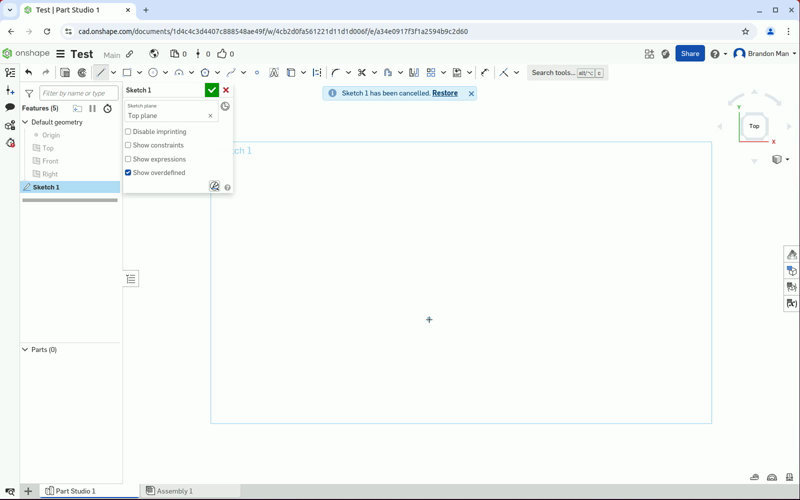
mouse_move(493, 319)
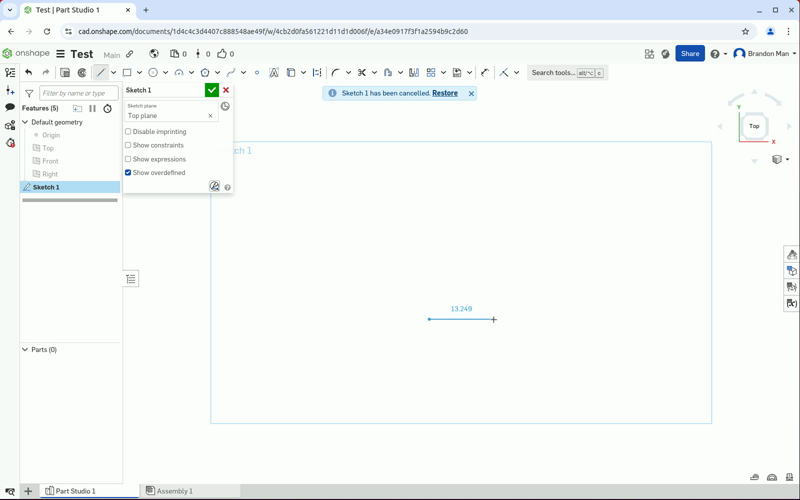
click(493, 319)
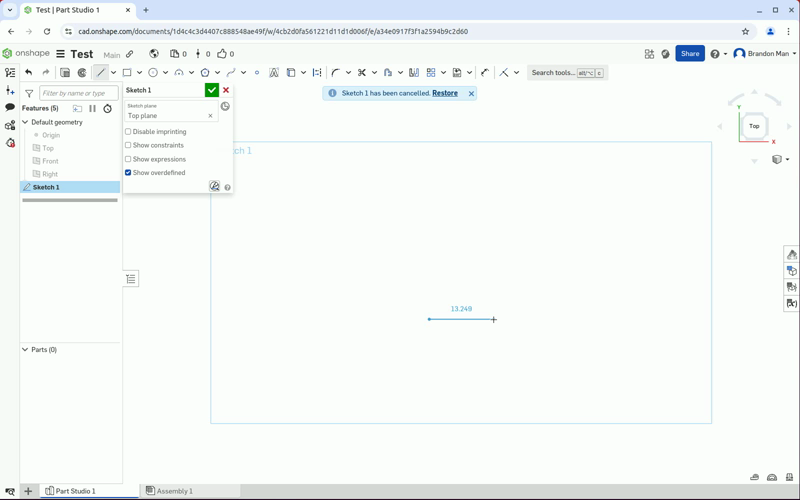
key_up(shift)
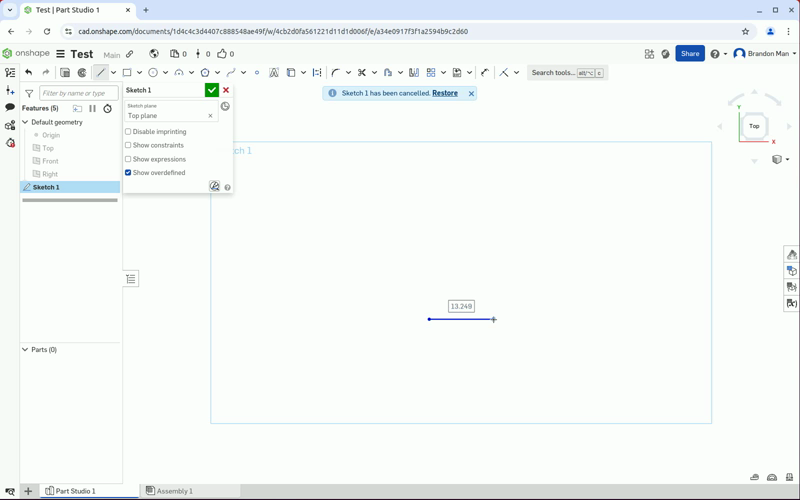
key_down(shift)
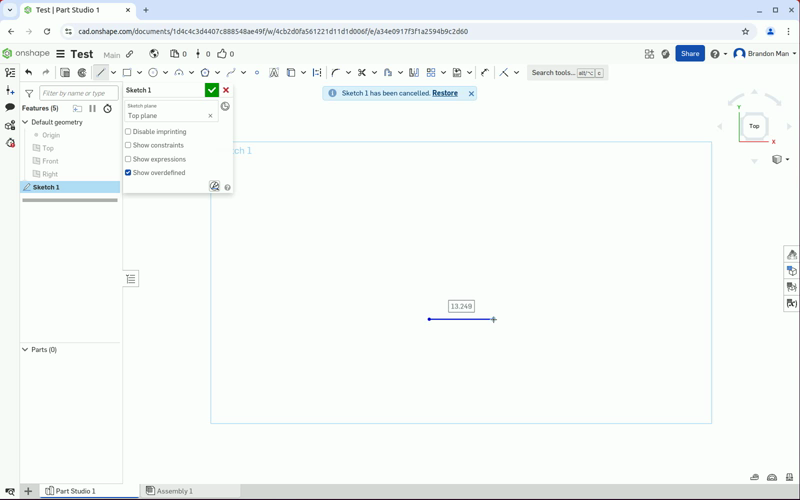
mouse_move(493, 246)
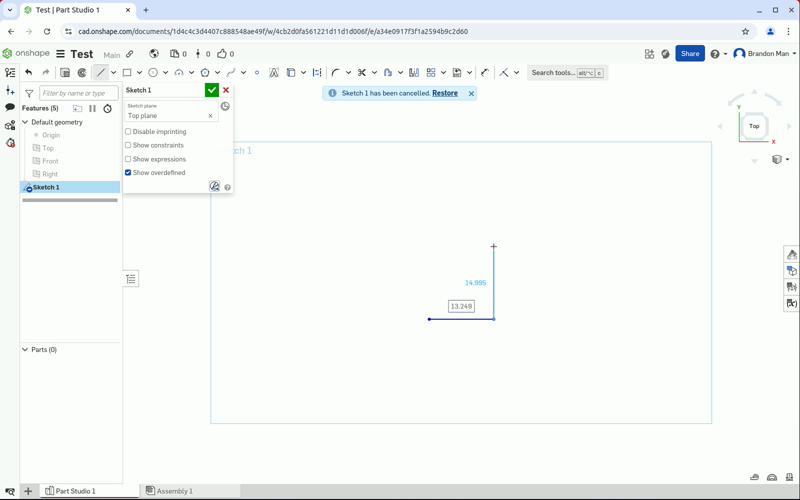
click(493, 246)
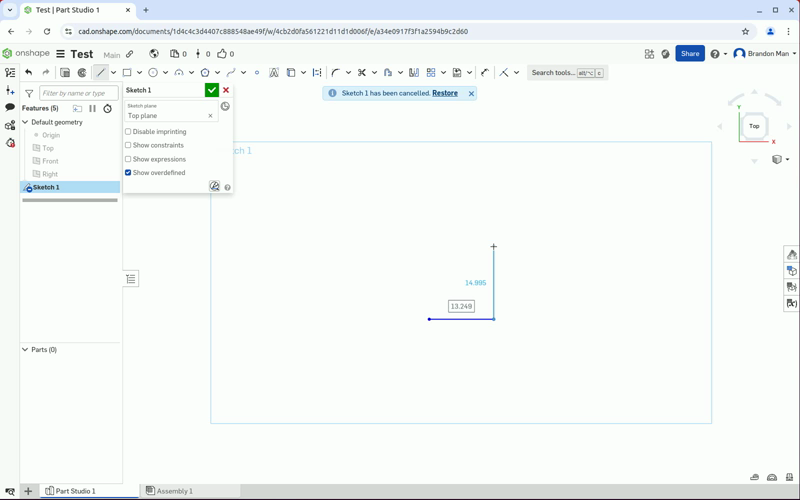
key_up(shift)
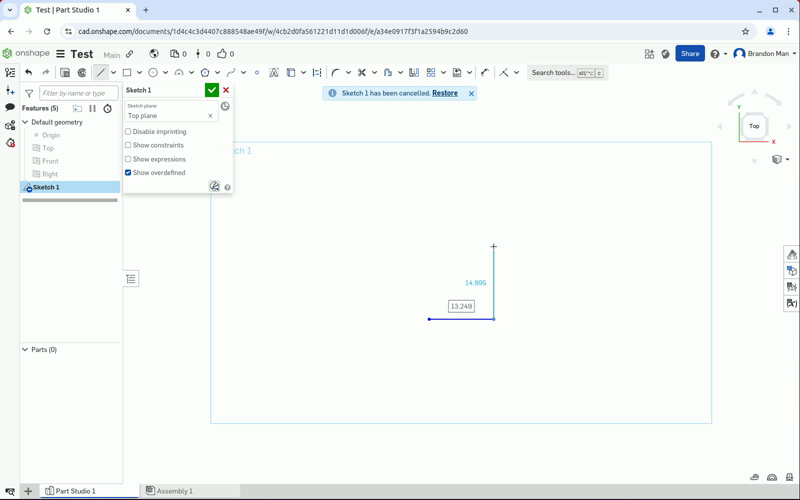
key_down(shift)
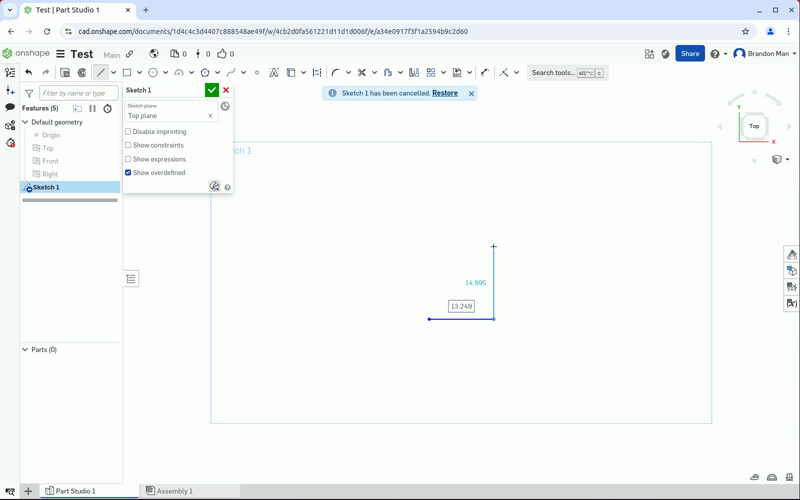
mouse_move(429, 246)
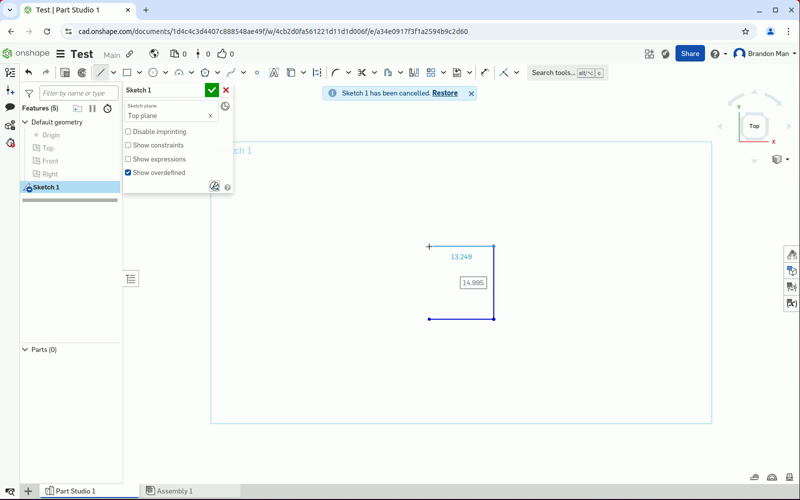
click(429, 246)
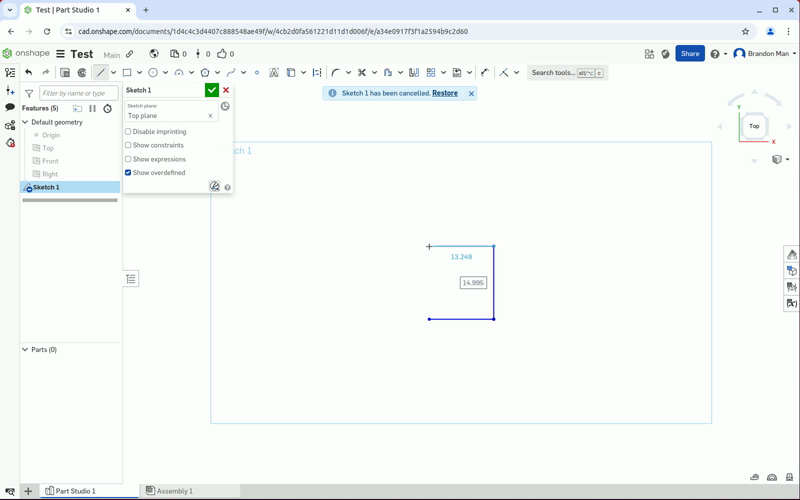
key_up(shift)
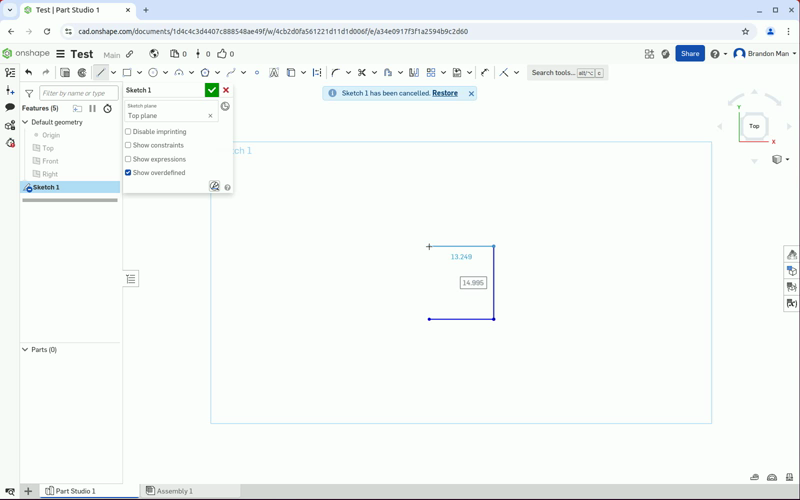
key_down(shift)
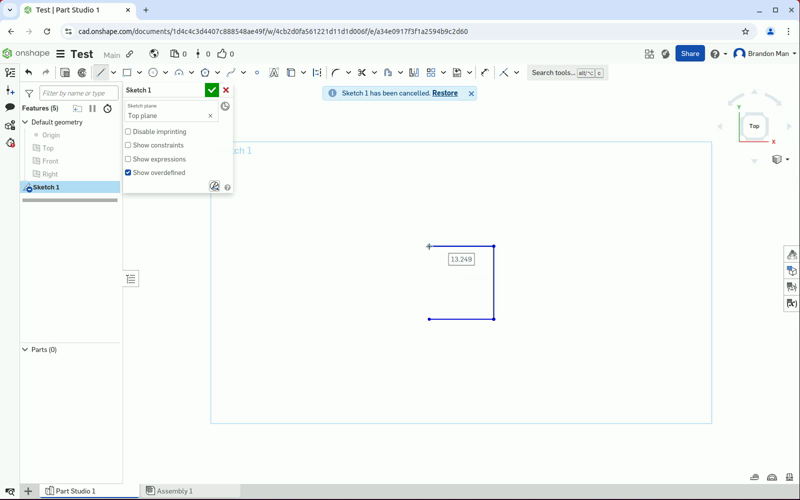
mouse_move(429, 319)
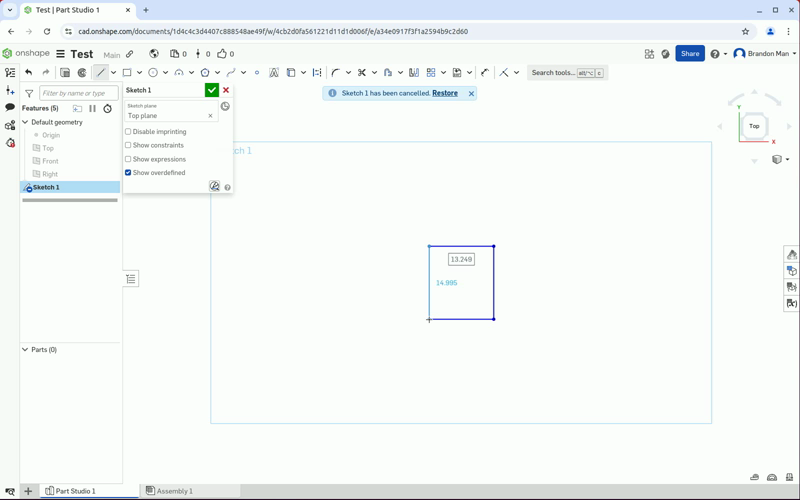
key_up(shift)
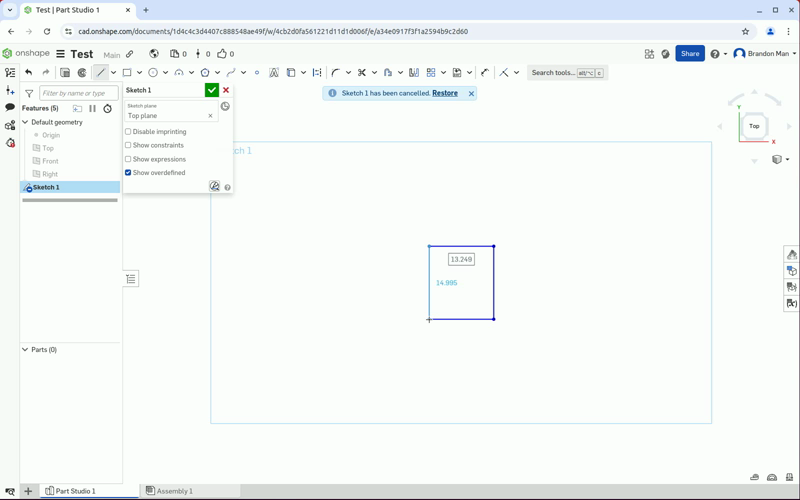
click(429, 319)
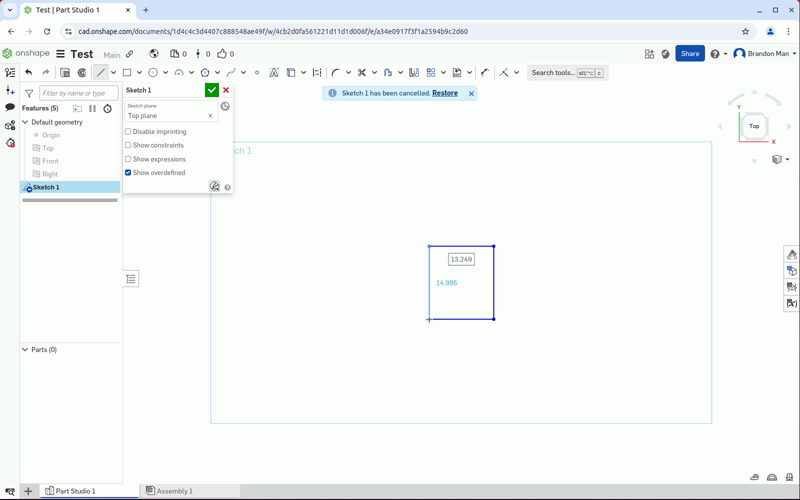
key(esc)
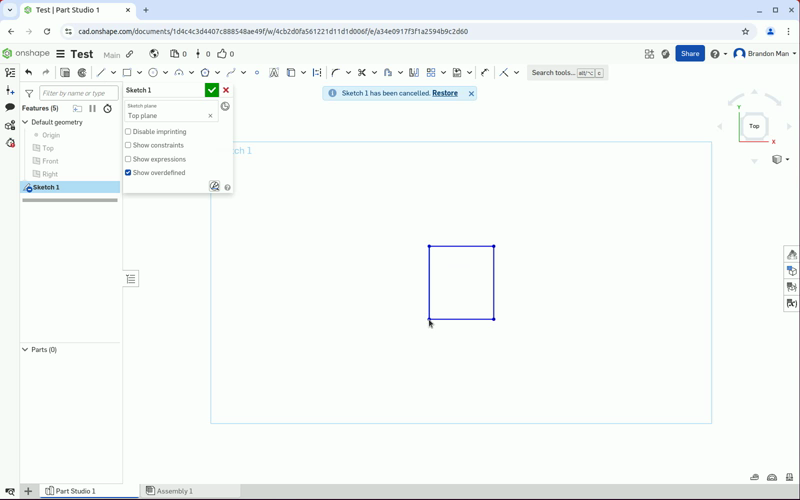
mouse_move(458, 315)
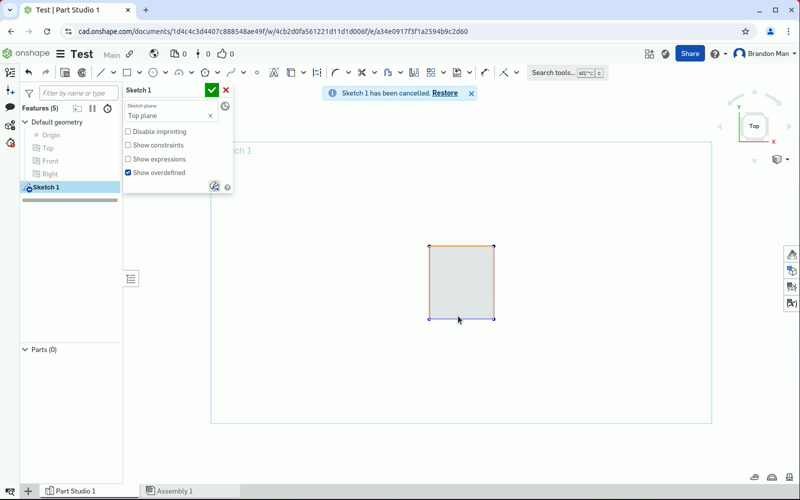
click(458, 315)
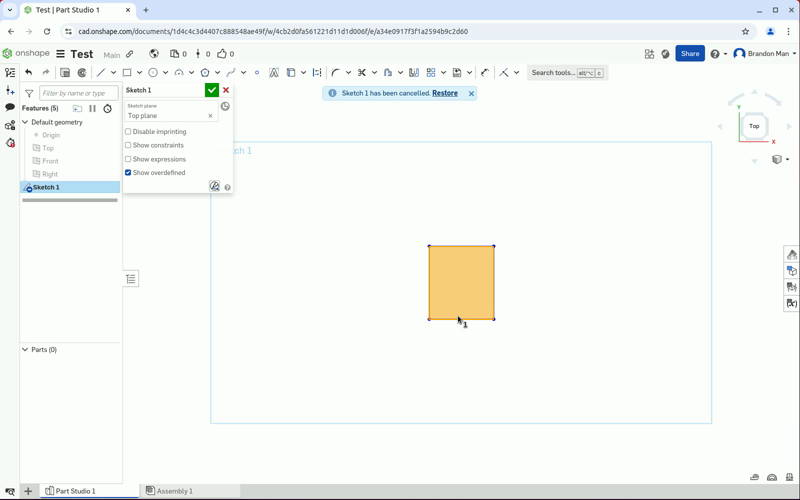
mouse_move(73, 352)
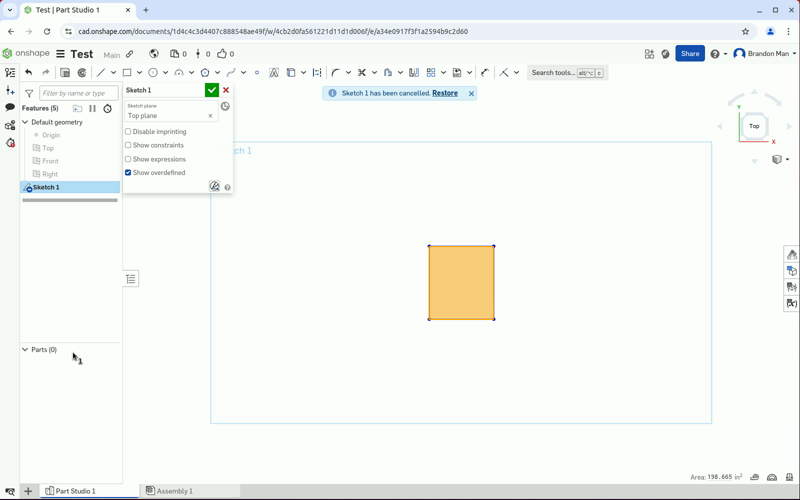
key(shift+y)
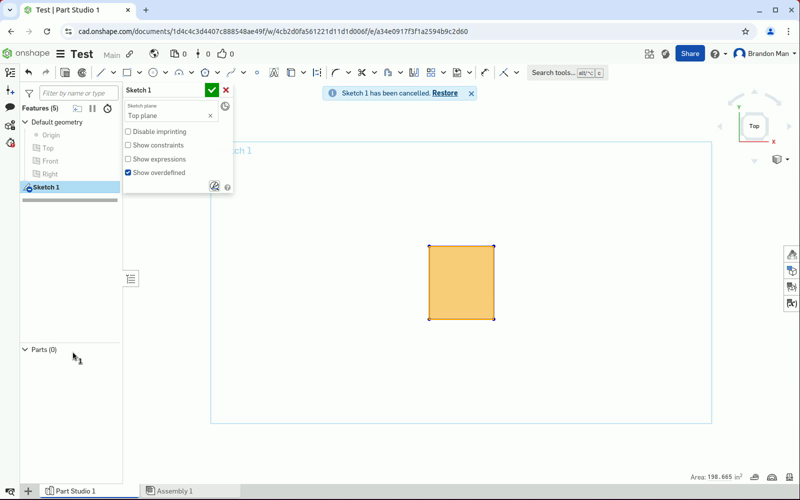
key(shift+e)
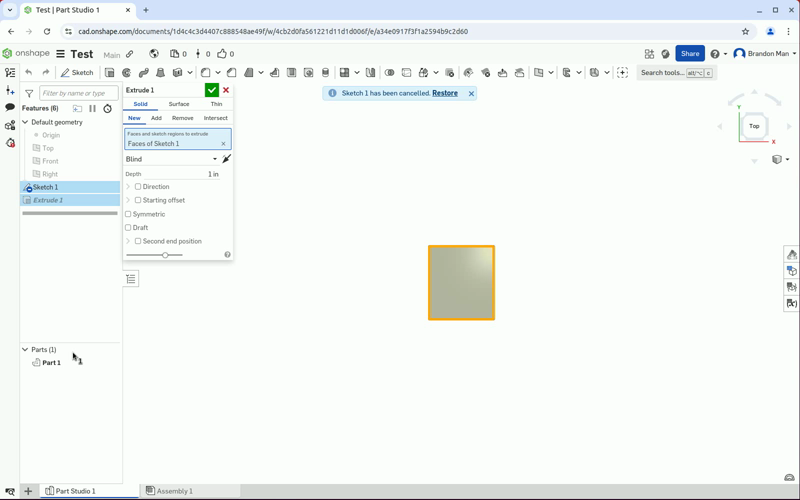
mouse_move(143, 106)
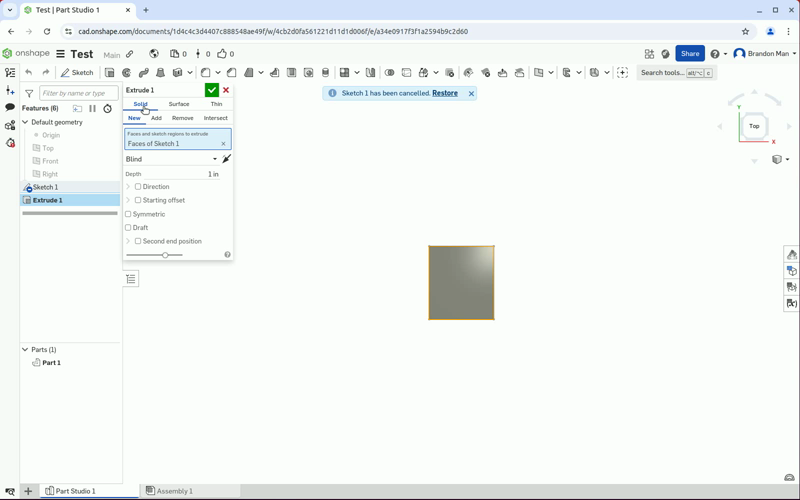
click(143, 106)
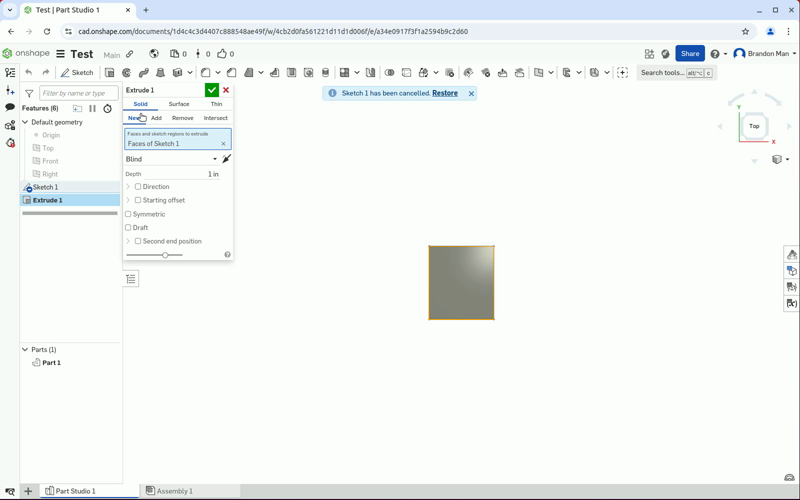
mouse_move(137, 120)
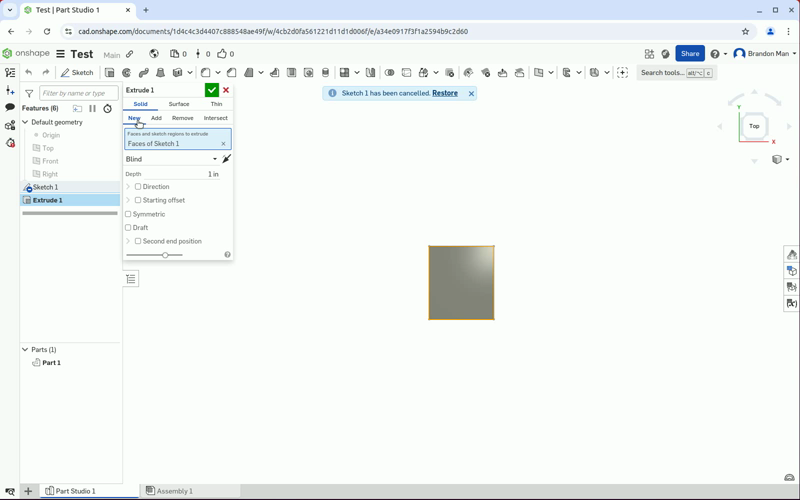
click(137, 120)
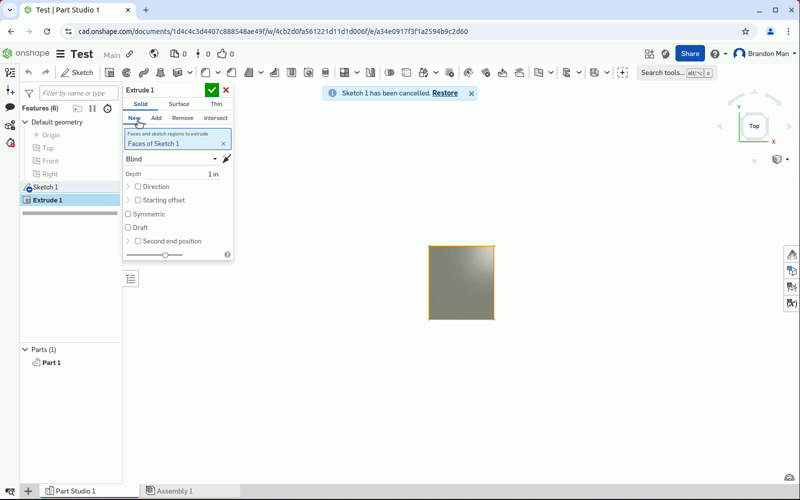
key(tab, 4)
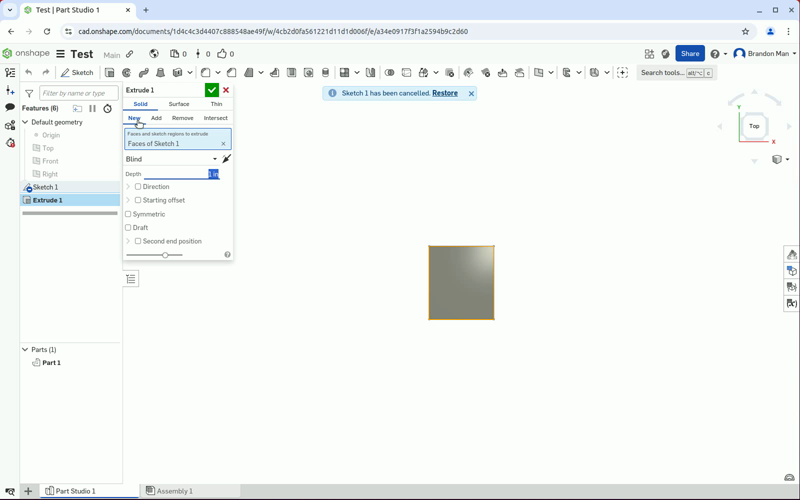
text(1.204)
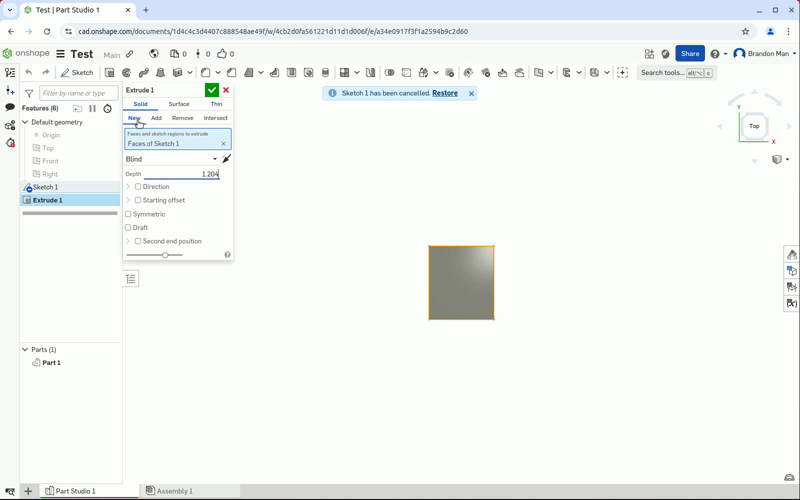
key(enter)
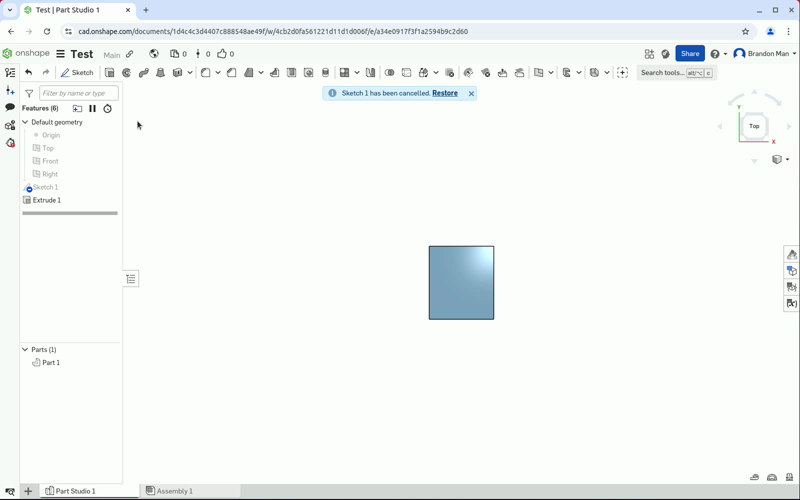
key(shift+h)
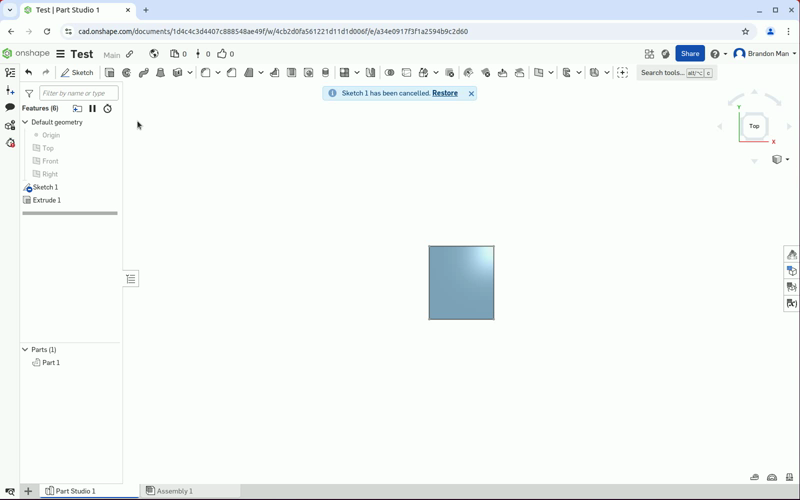
key(shift+h)
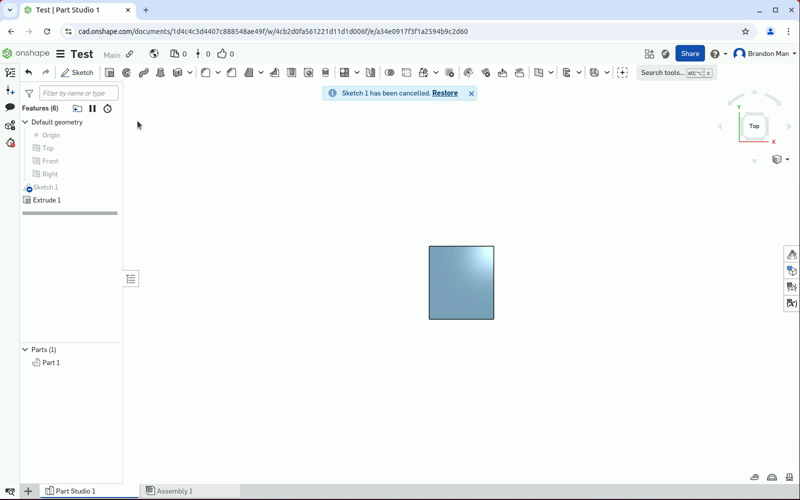
mouse_move(73, 189)
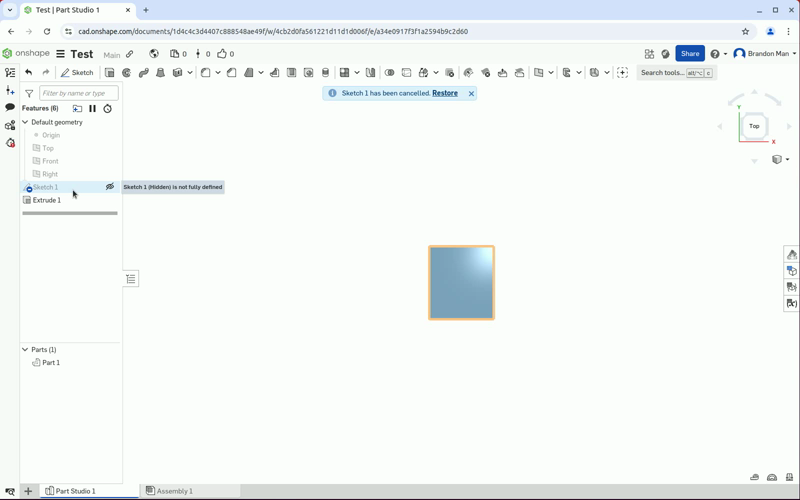
click(73, 189)
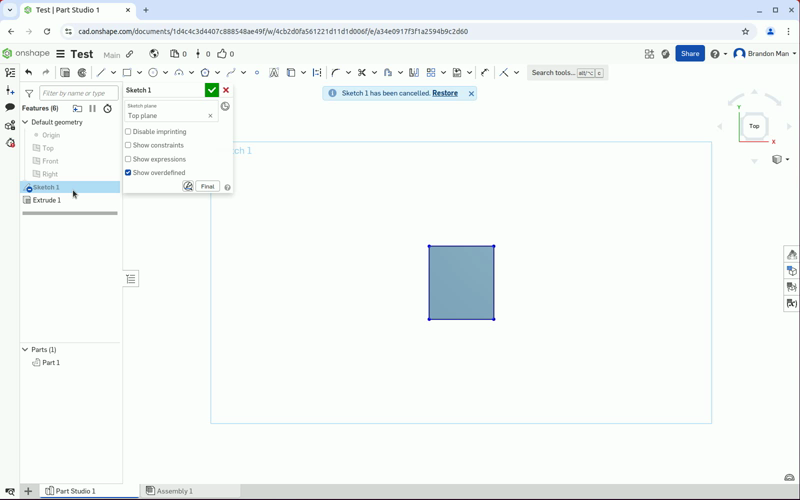
mouse_move(229, 92)
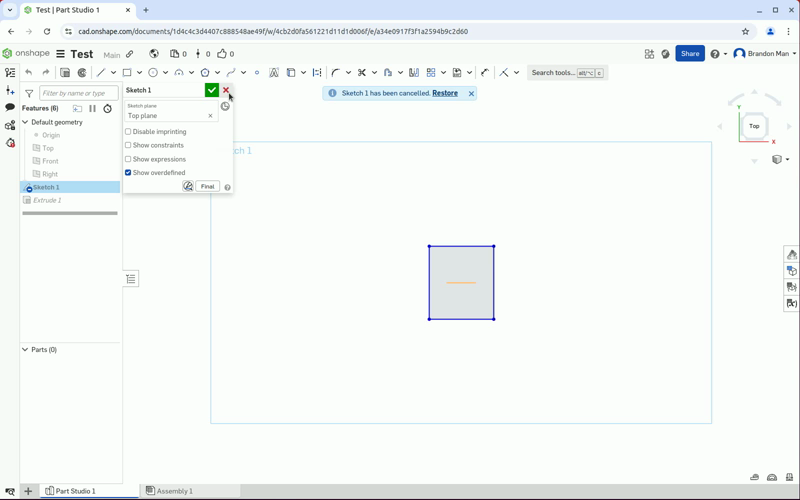
click(229, 92)
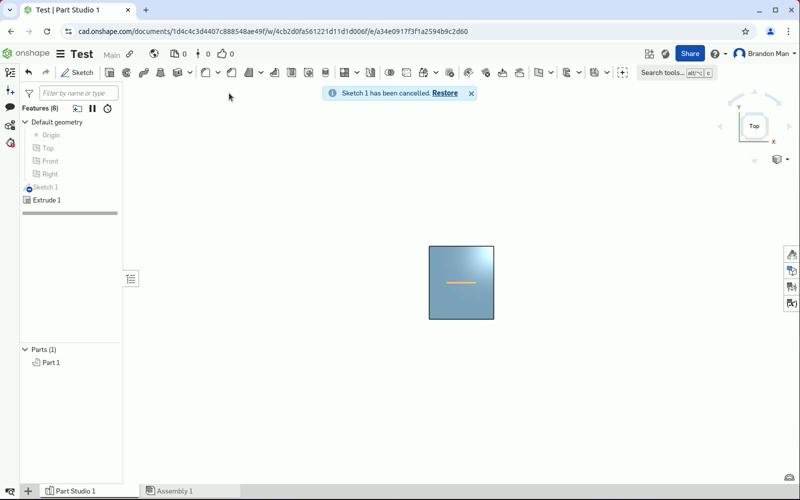
mouse_move(541, 75)
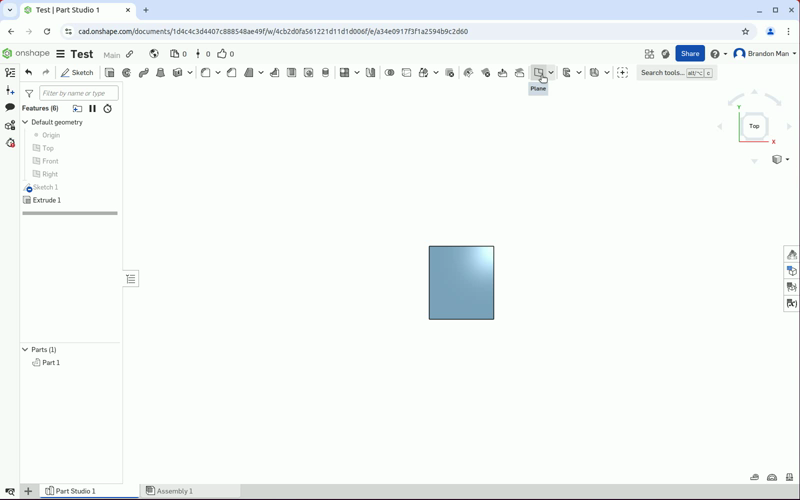
click(541, 75)
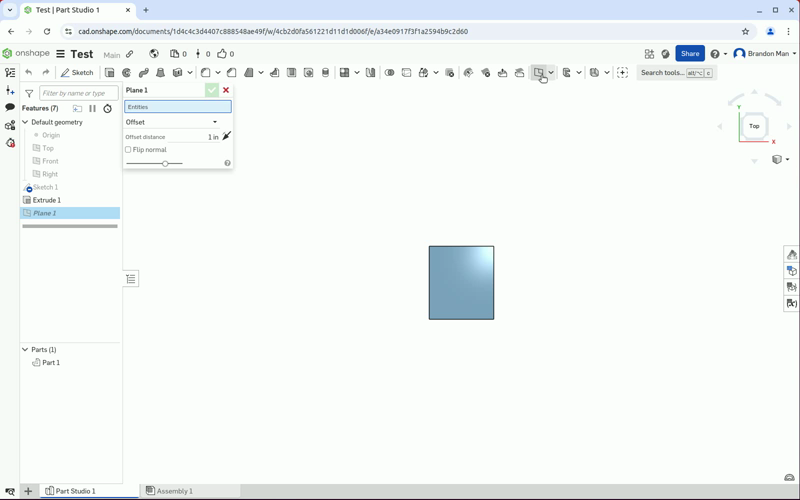
mouse_move(73, 150)
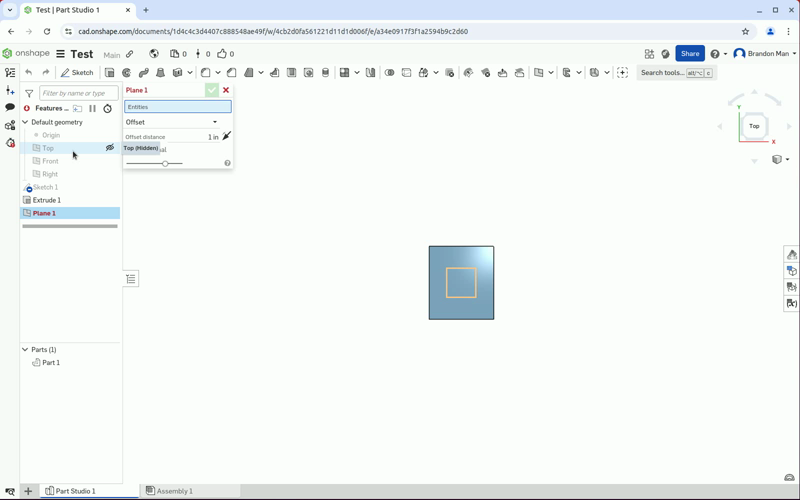
click(73, 150)
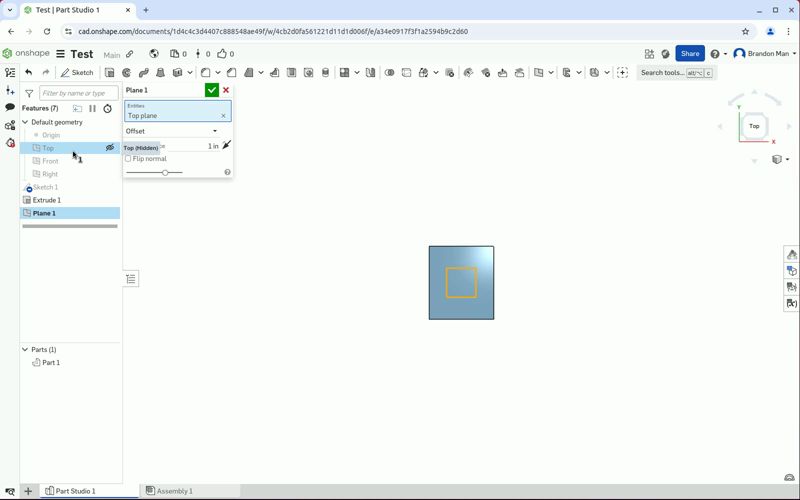
key(tab, 2)
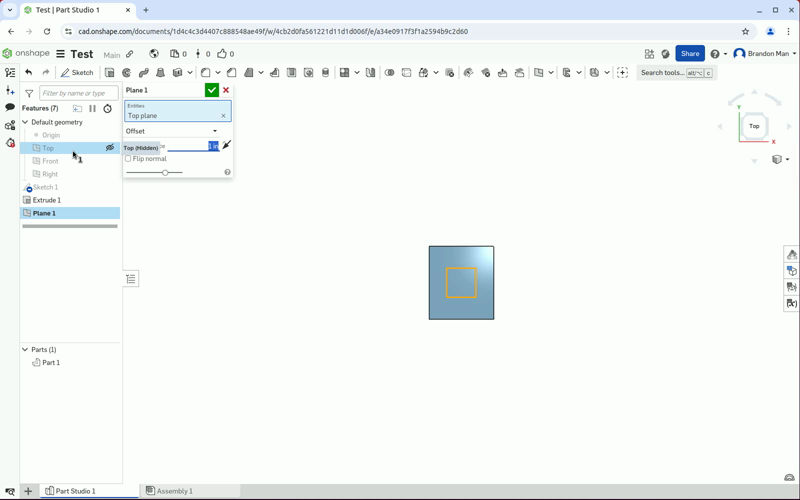
text(1.202)
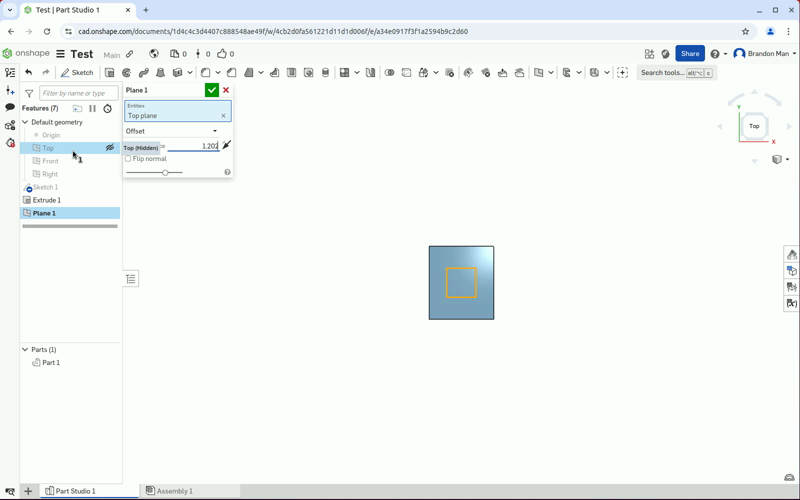
key(enter, 2)
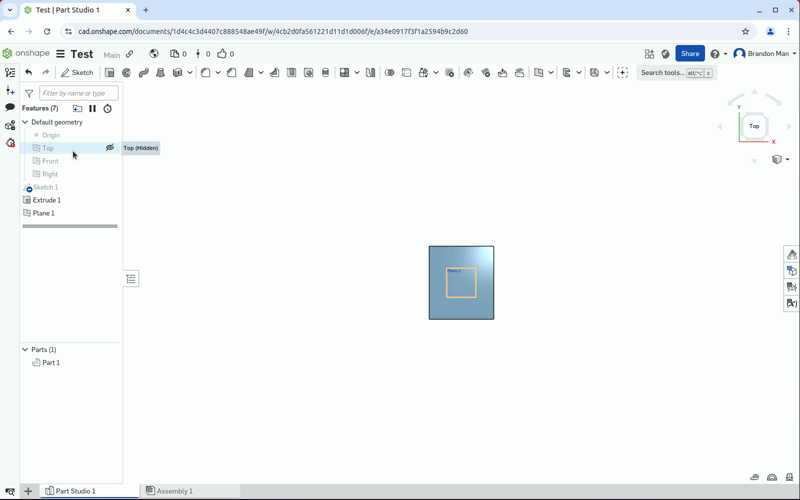
key(shift+s)
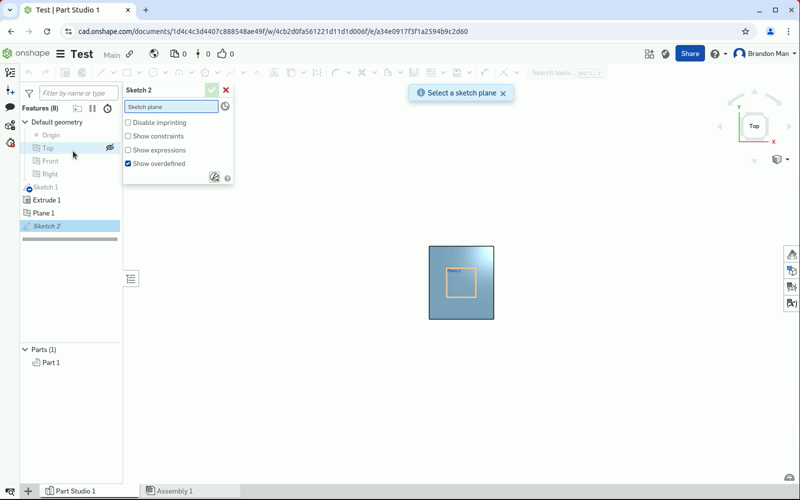
mouse_move(73, 215)
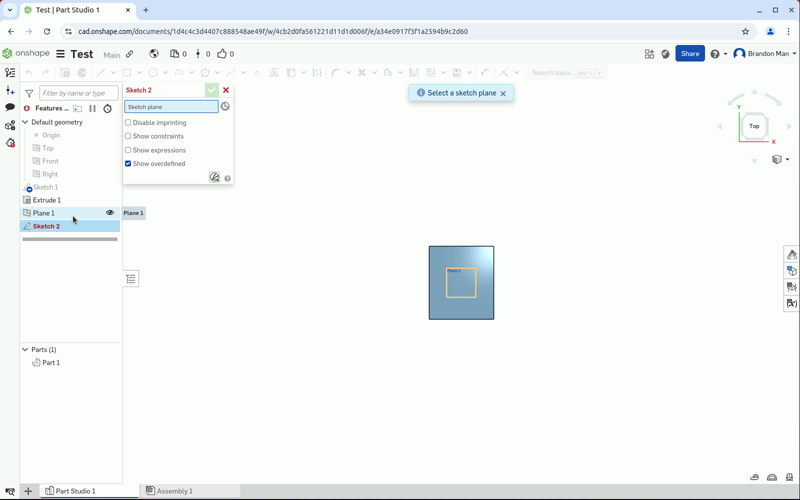
click(73, 215)
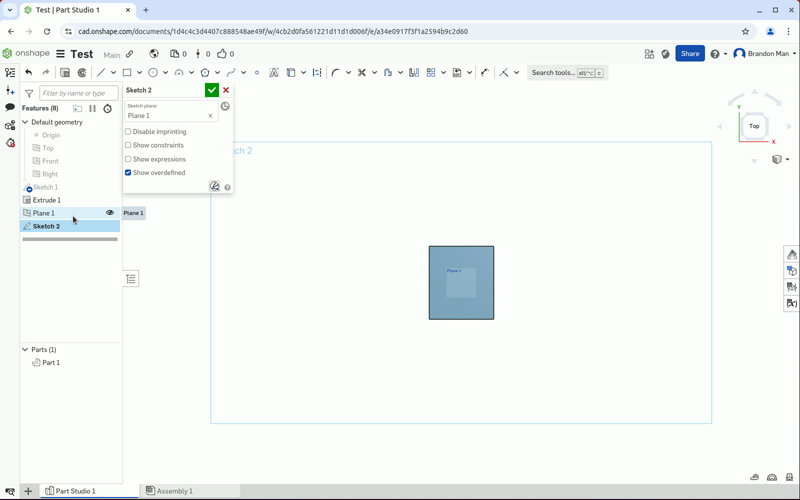
mouse_move(73, 352)
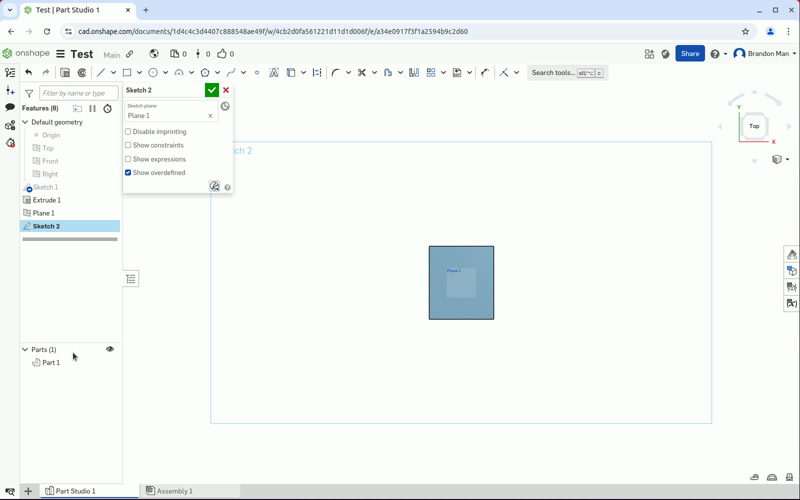
key(y)
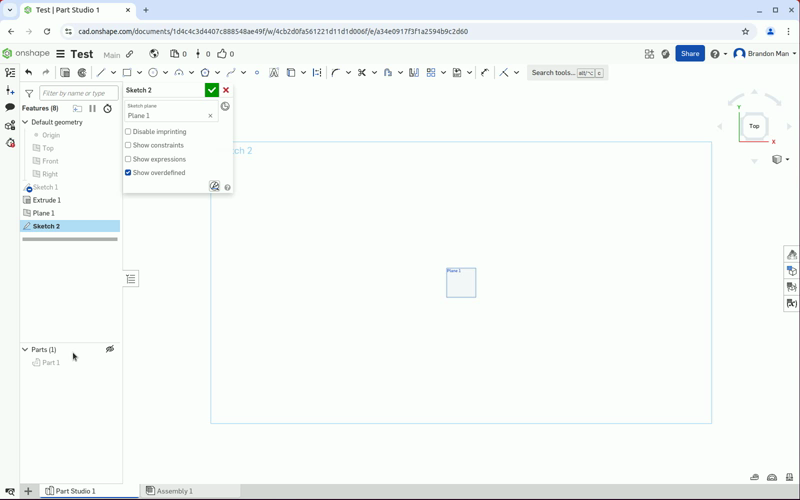
key(l)
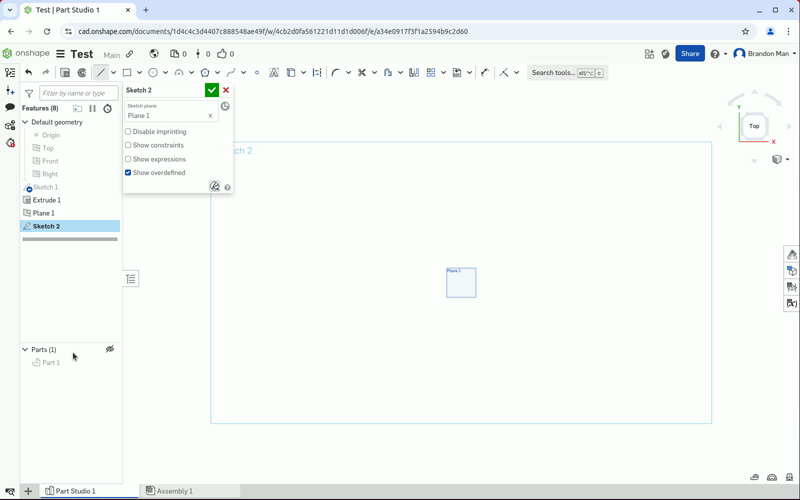
key_down(shift)
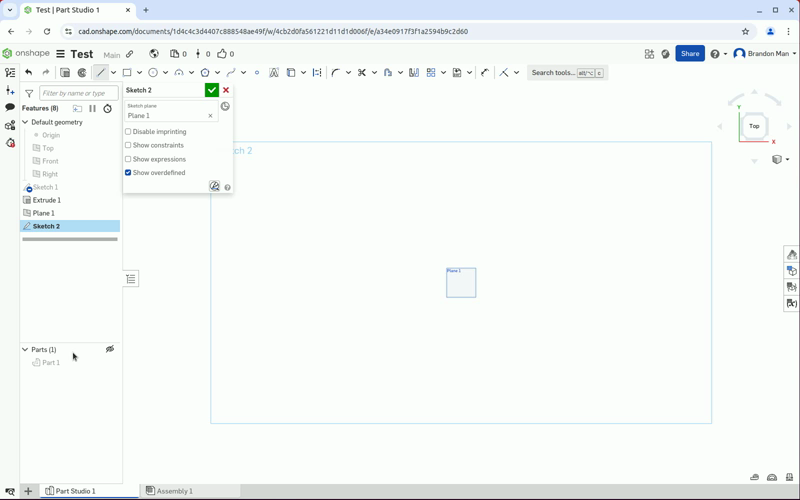
mouse_move(432, 316)
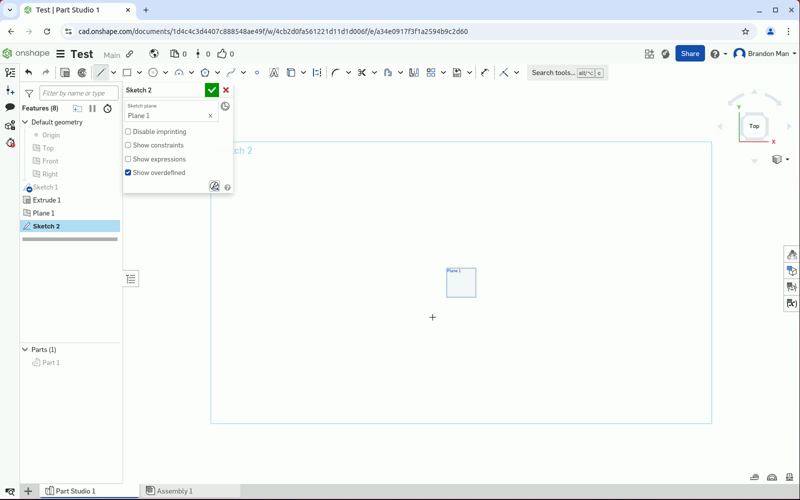
click(432, 316)
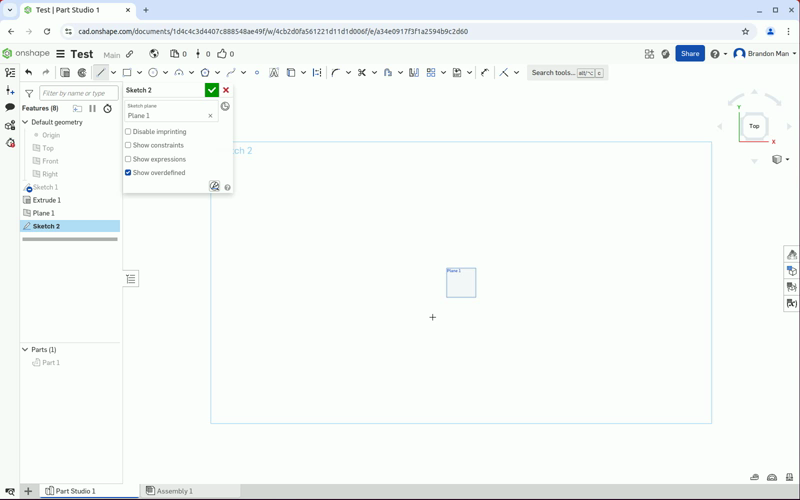
key_up(shift)
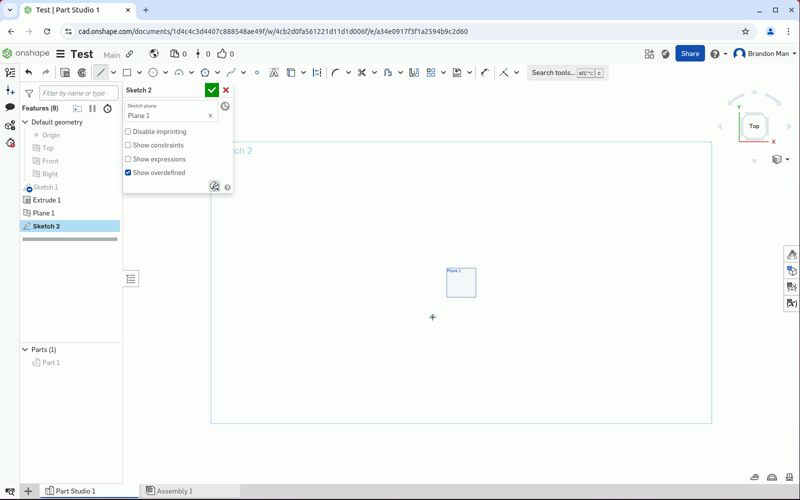
key_down(shift)
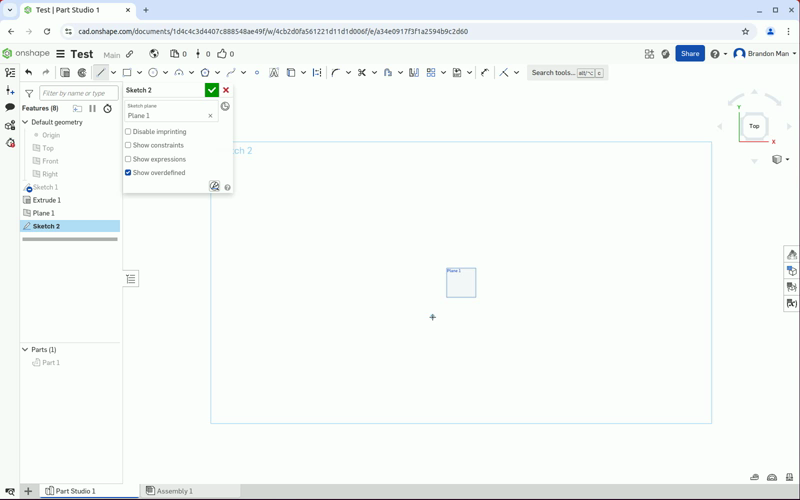
mouse_move(462, 316)
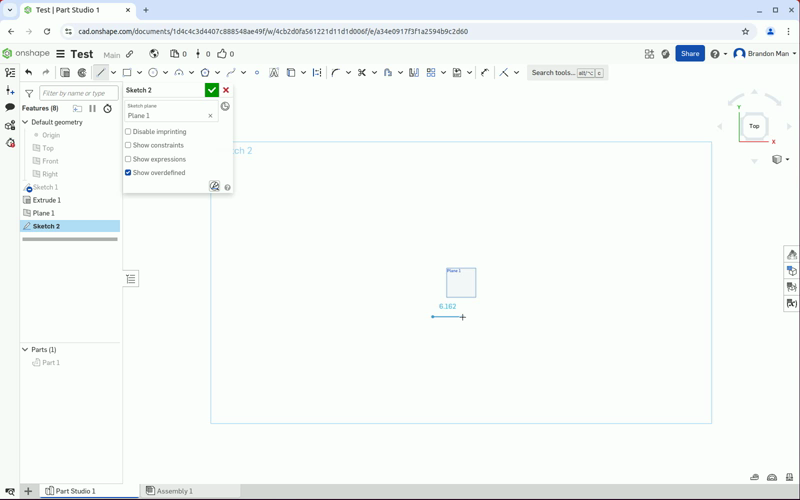
mouse_move(489, 316)
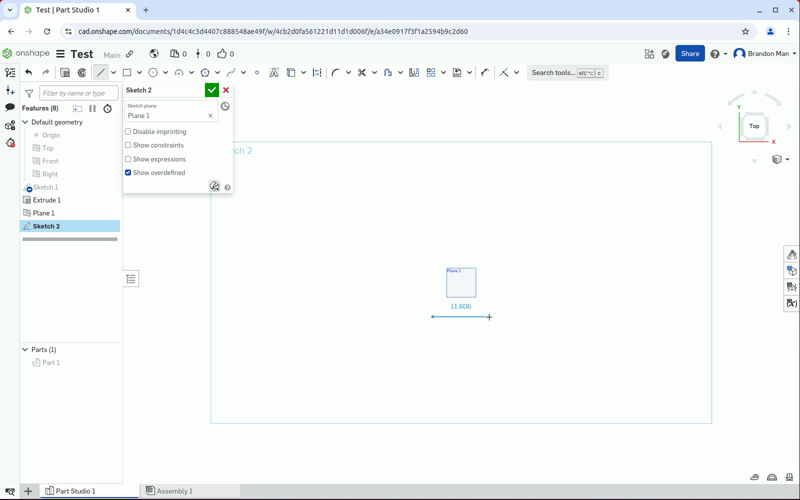
click(489, 316)
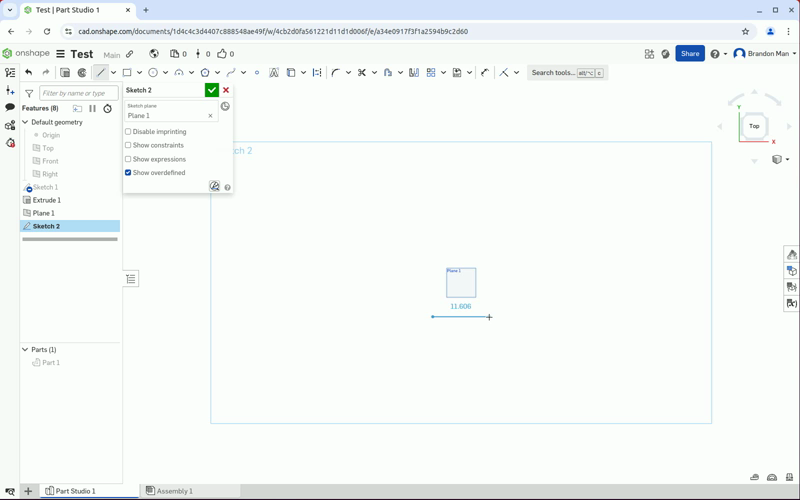
key_up(shift)
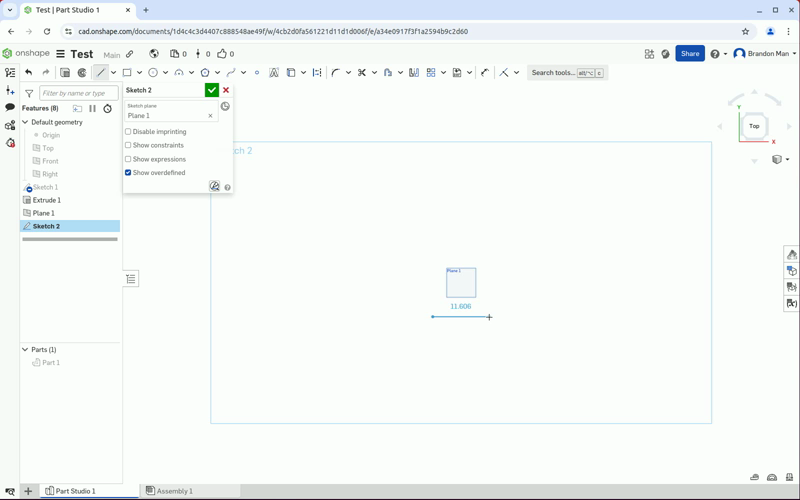
key_down(shift)
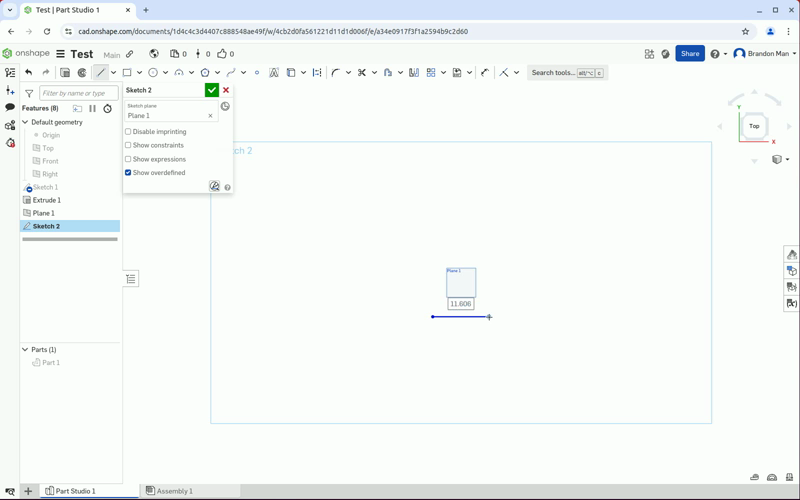
mouse_move(489, 249)
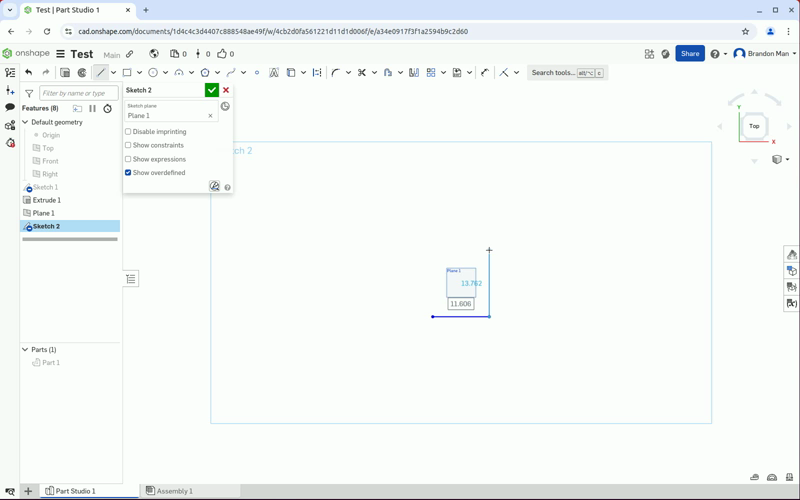
click(489, 249)
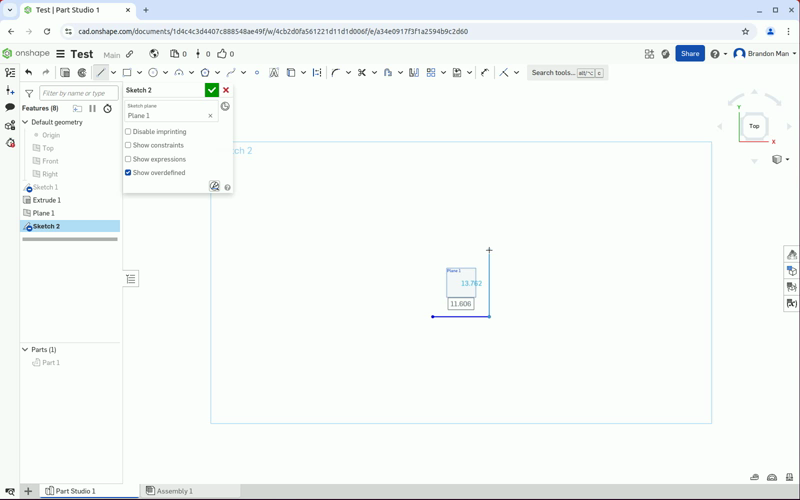
key_up(shift)
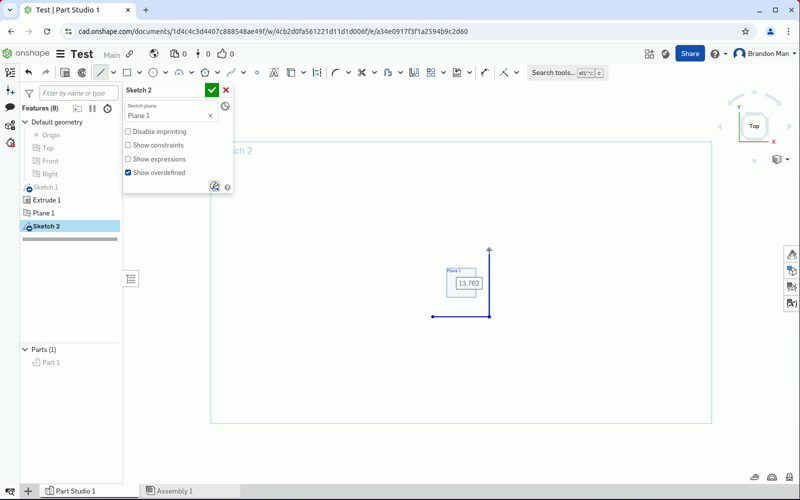
key_down(shift)
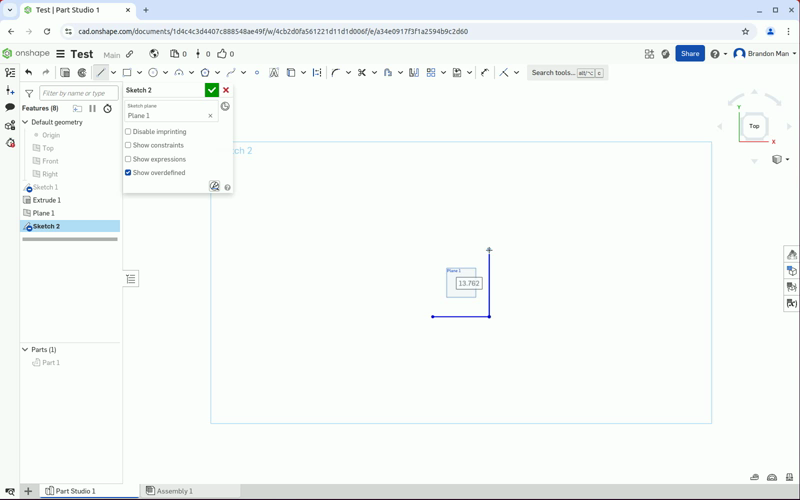
mouse_move(519, 249)
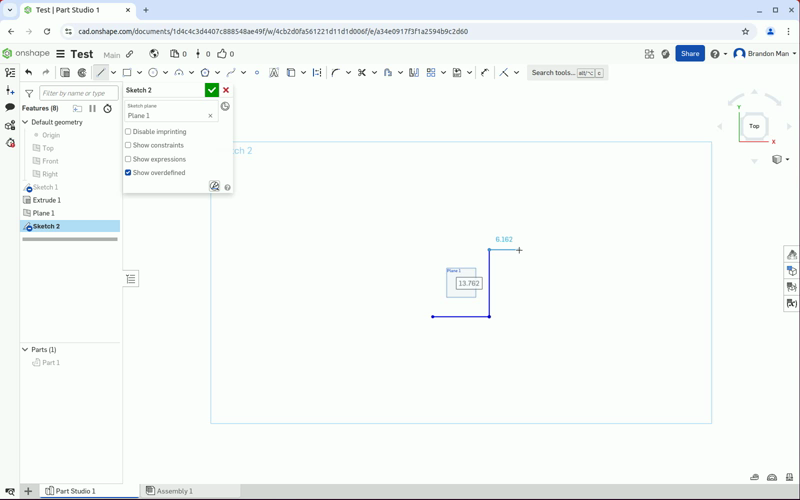
mouse_move(432, 249)
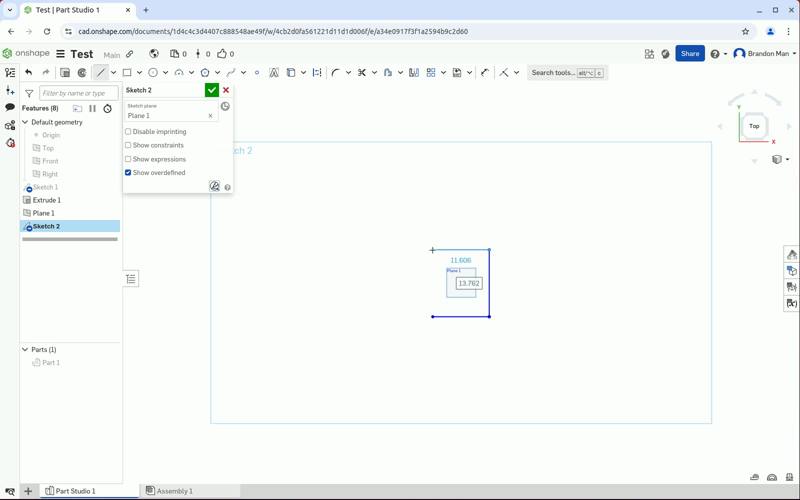
click(432, 249)
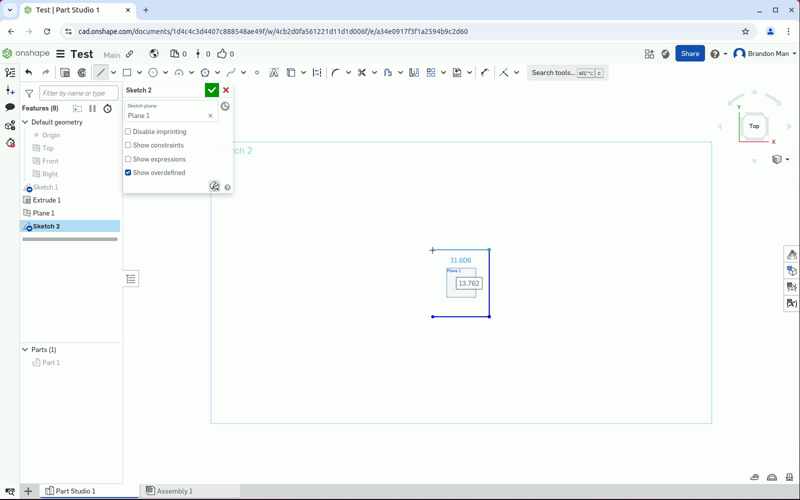
key_up(shift)
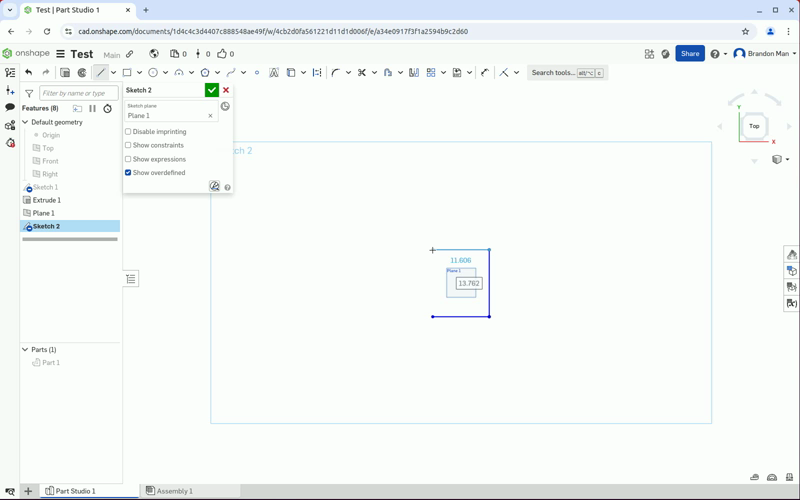
key_down(shift)
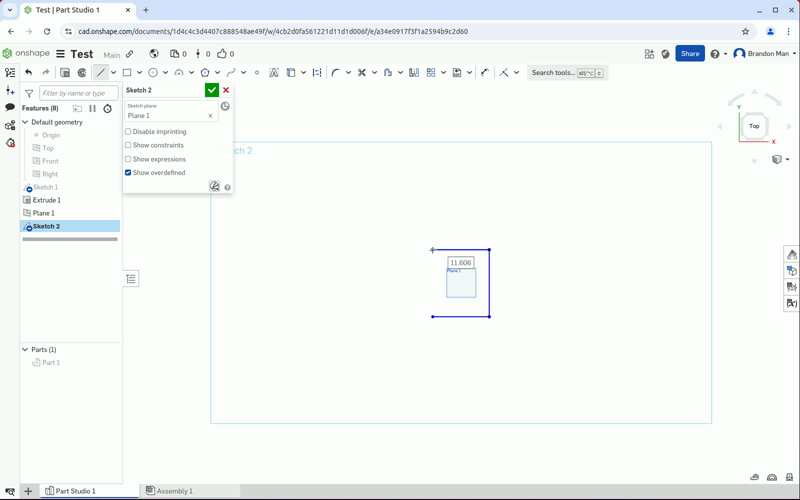
mouse_move(432, 316)
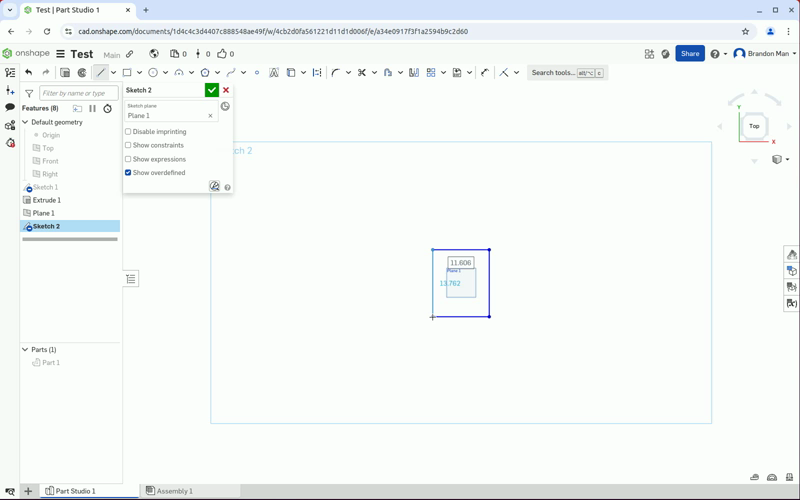
key_up(shift)
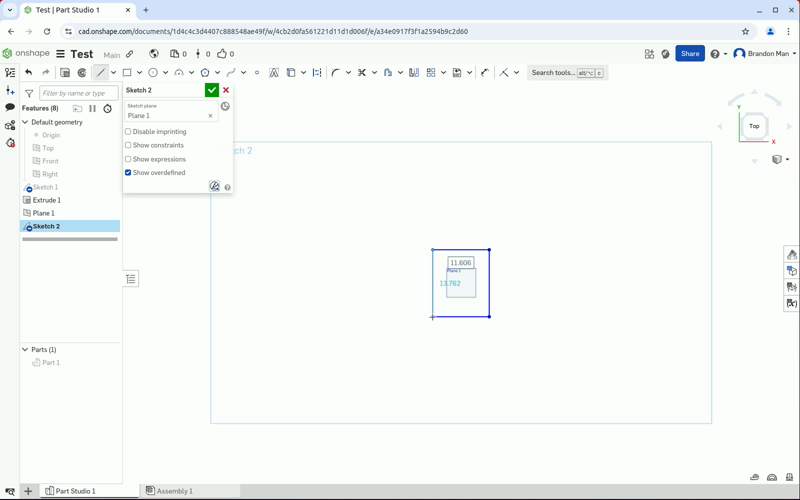
click(432, 316)
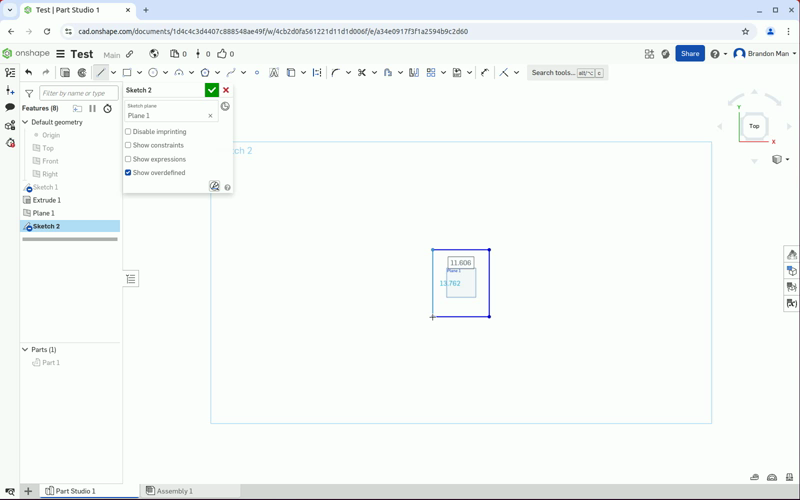
key(esc)
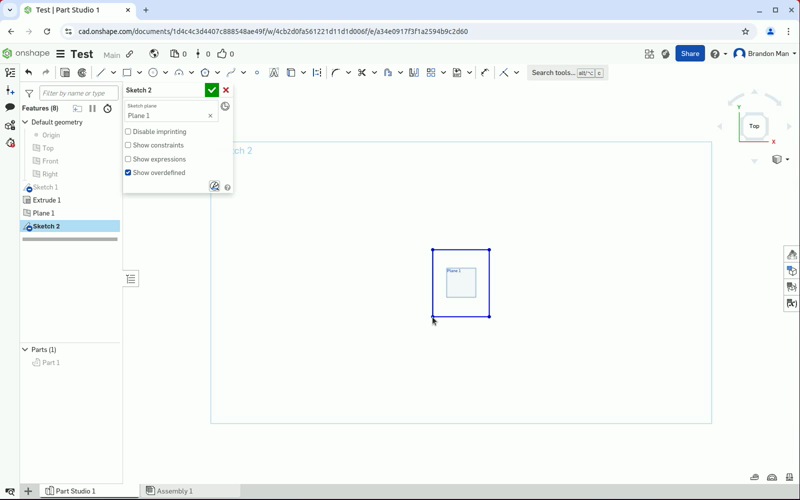
mouse_move(459, 312)
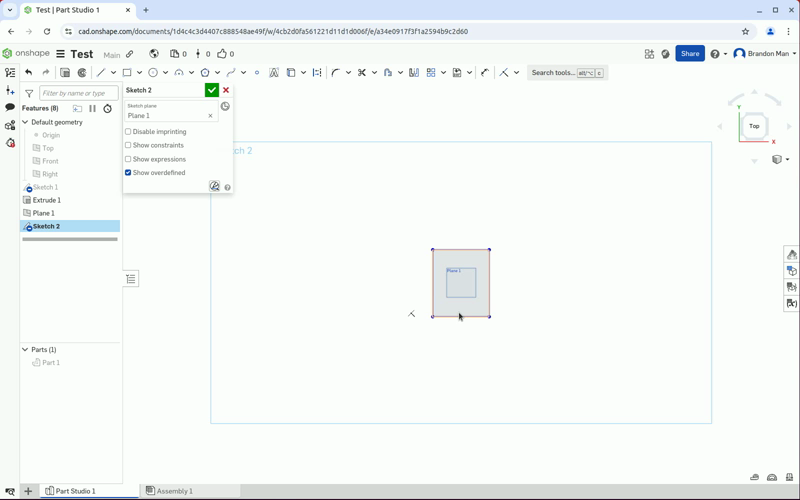
click(459, 312)
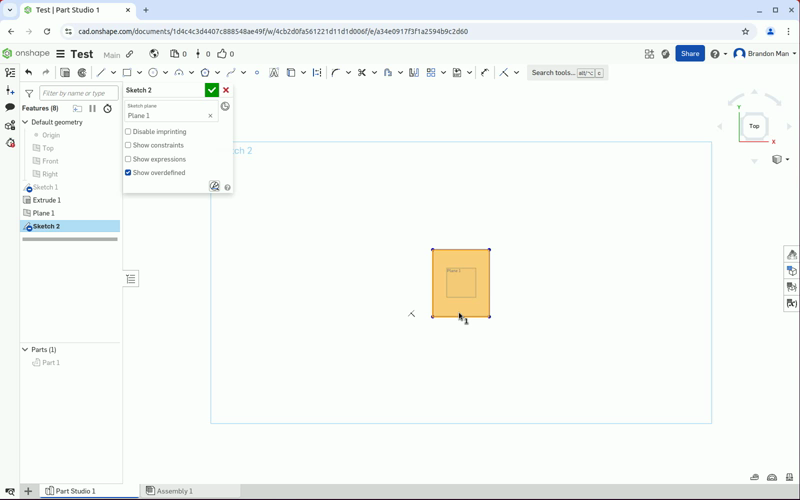
mouse_move(73, 352)
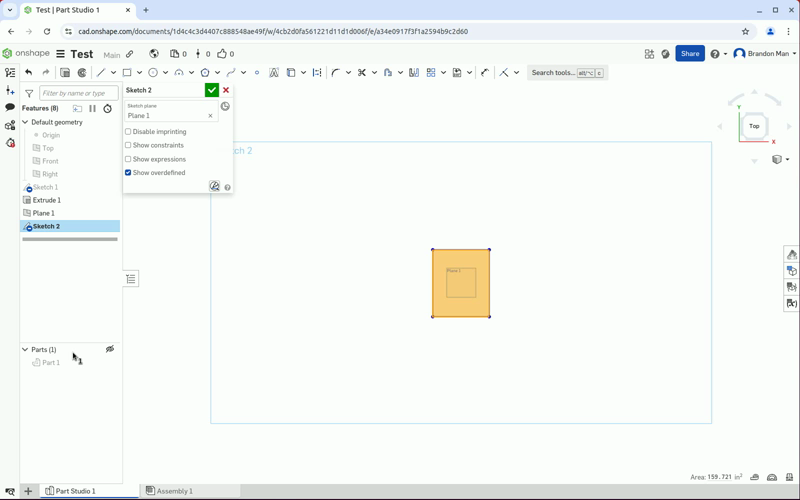
key(shift+y)
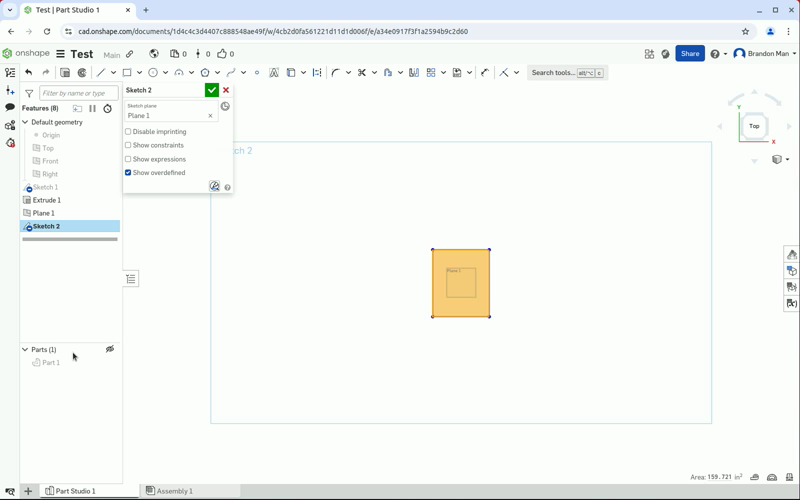
key(shift+e)
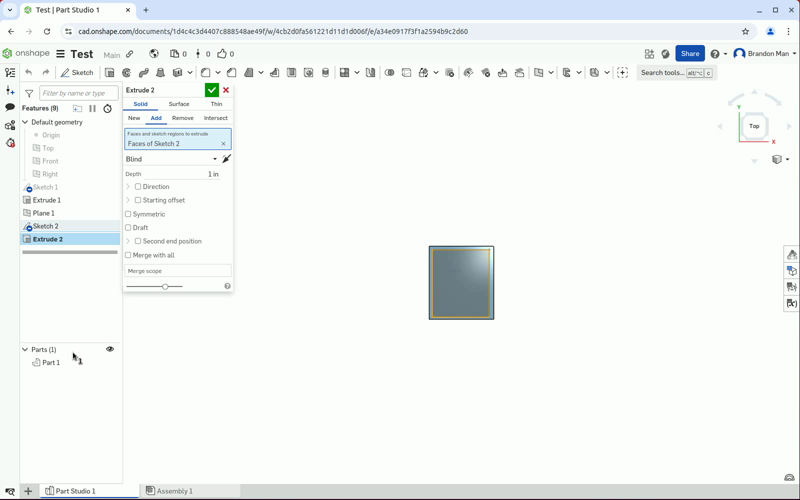
mouse_move(143, 106)
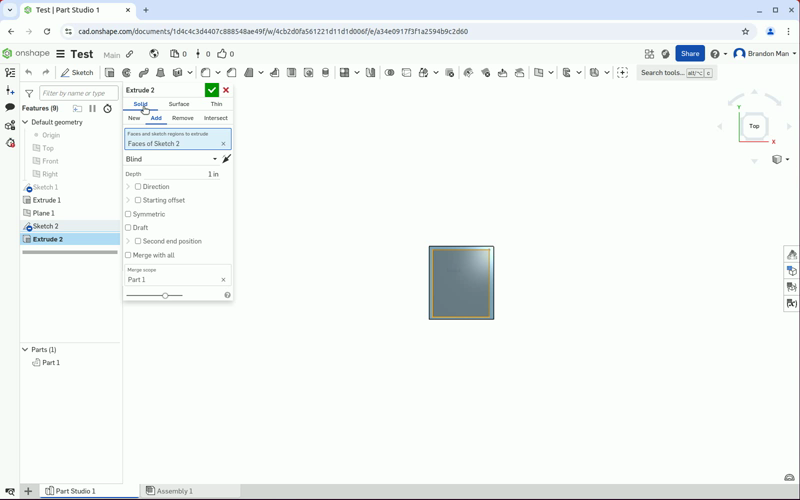
click(143, 106)
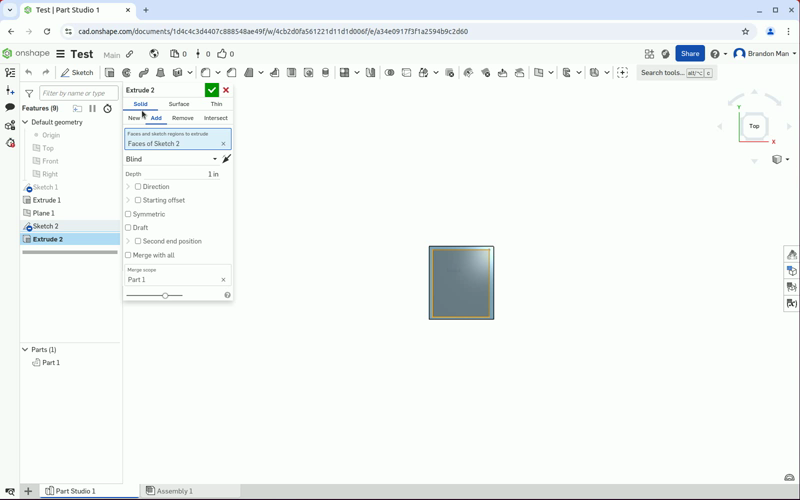
mouse_move(137, 120)
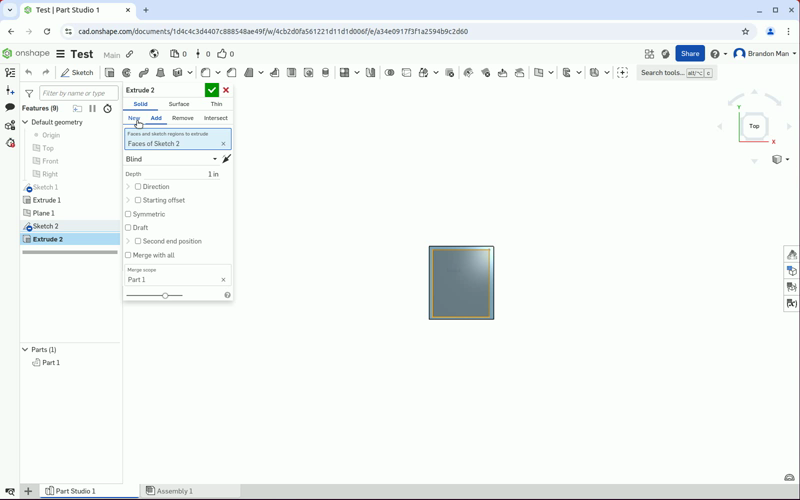
click(137, 120)
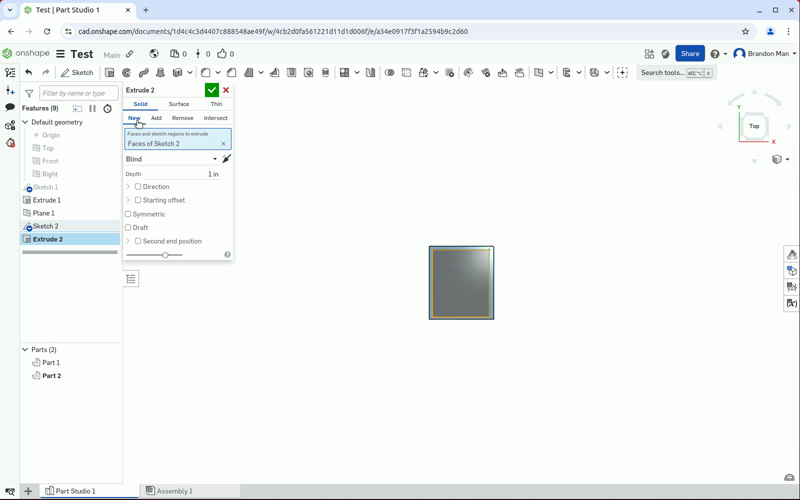
key(tab, 4)
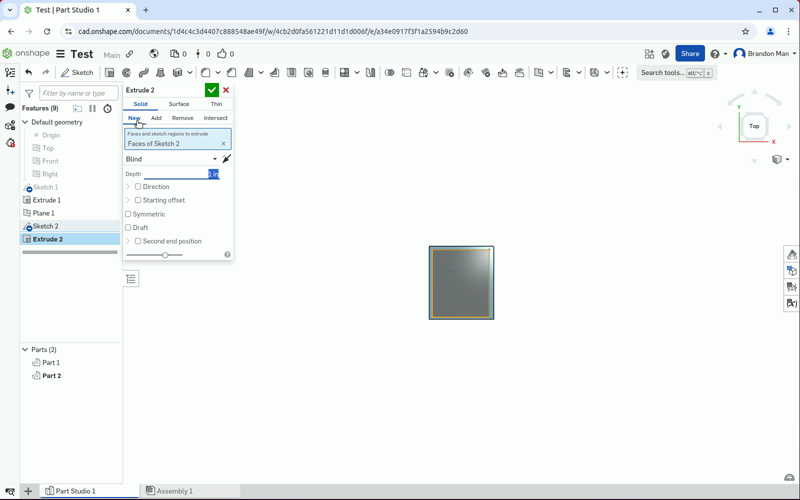
text(1.204)
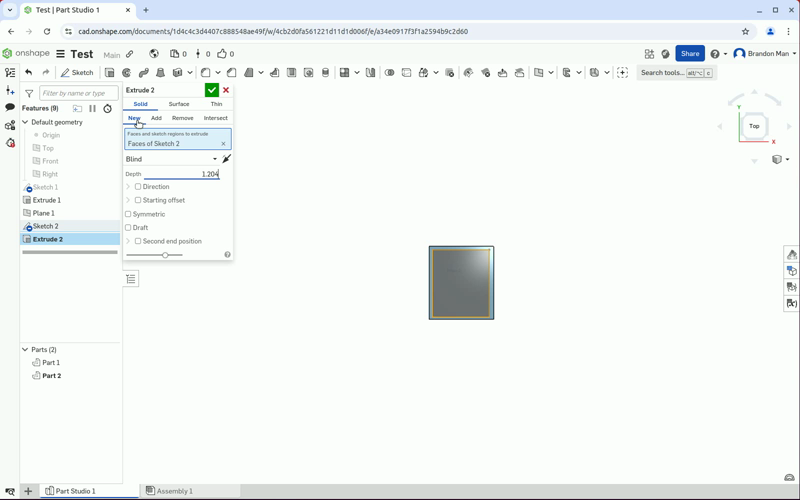
key(enter)
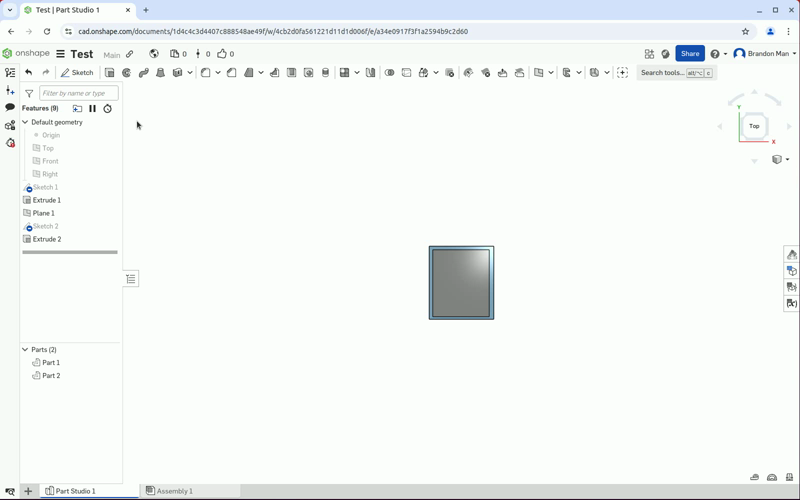
key(shift+h)
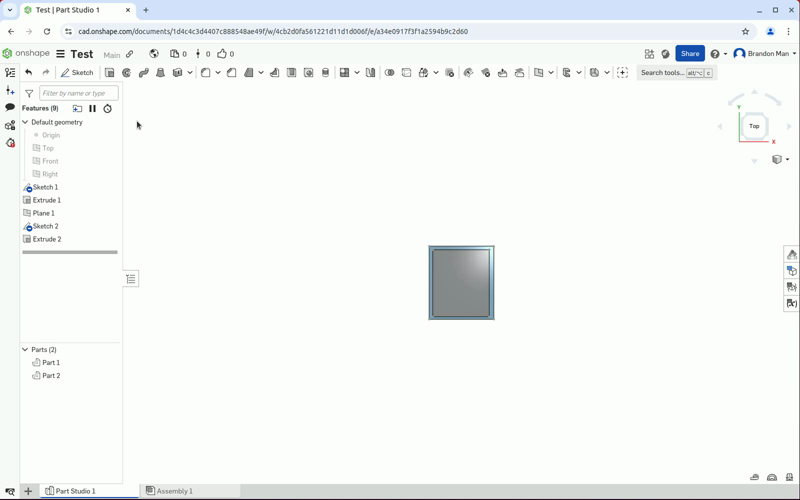
key(shift+h)
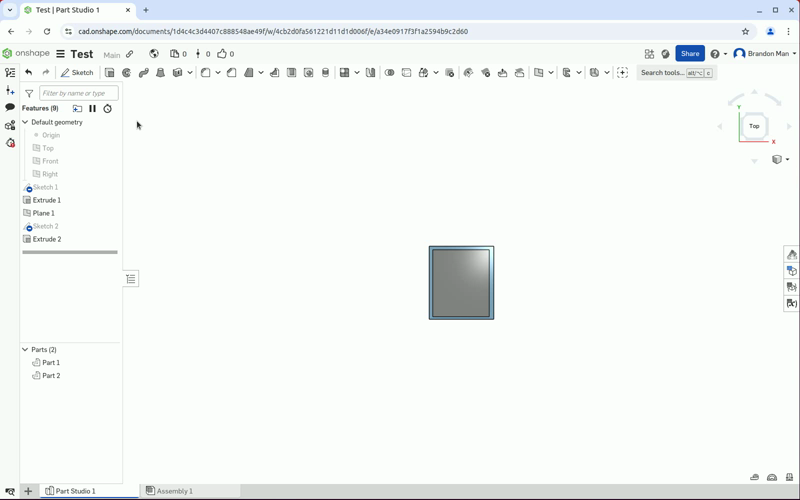
mouse_move(73, 189)
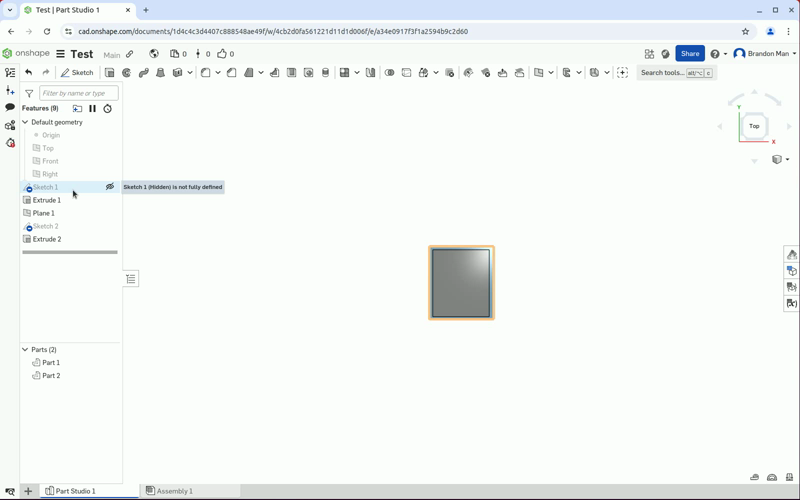
click(73, 189)
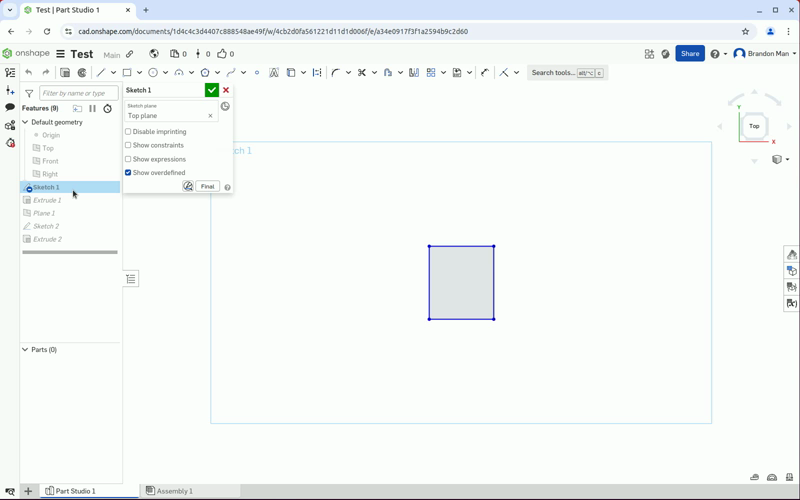
mouse_move(229, 92)
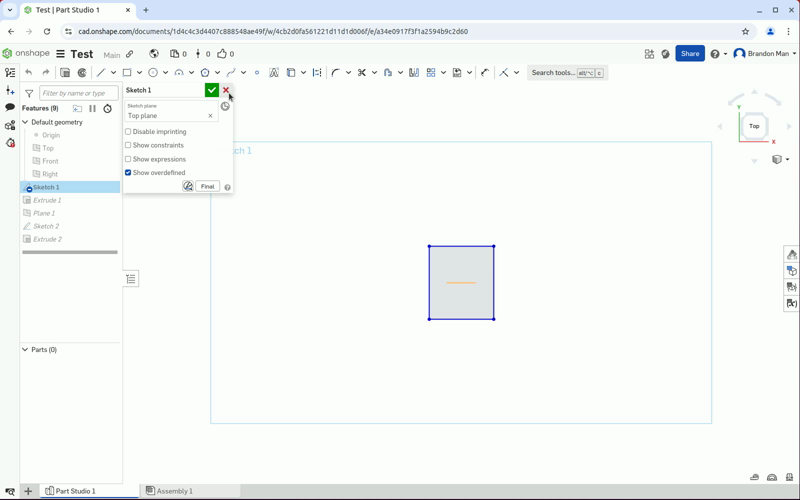
click(229, 92)
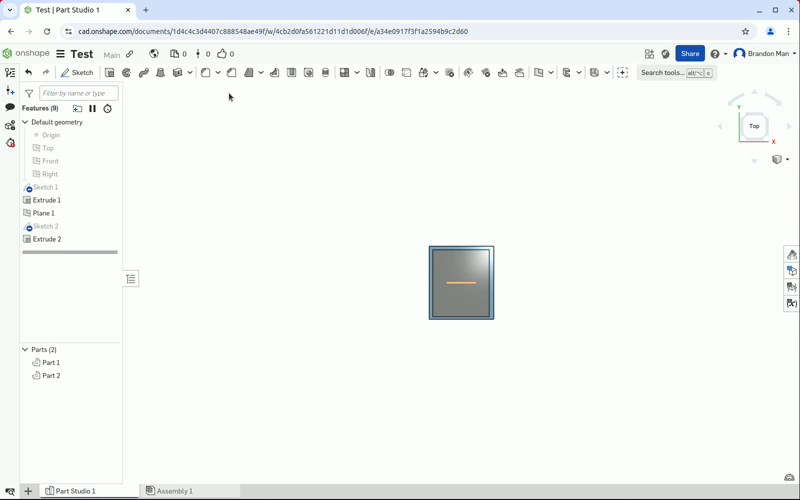
mouse_move(541, 75)
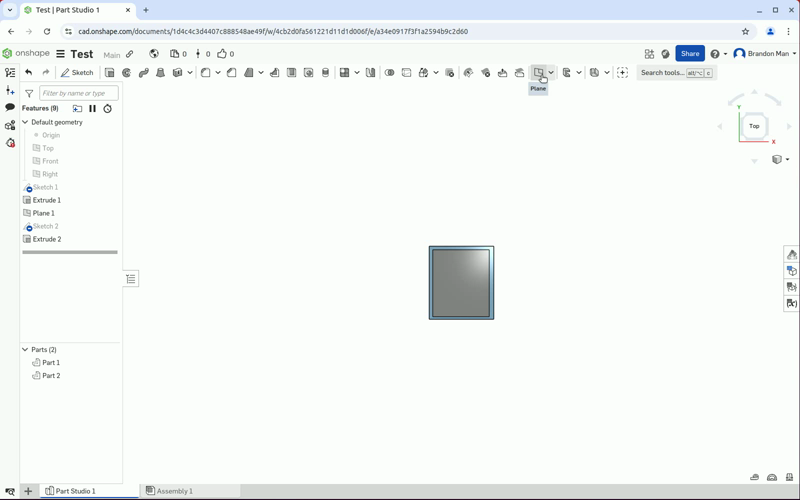
click(541, 75)
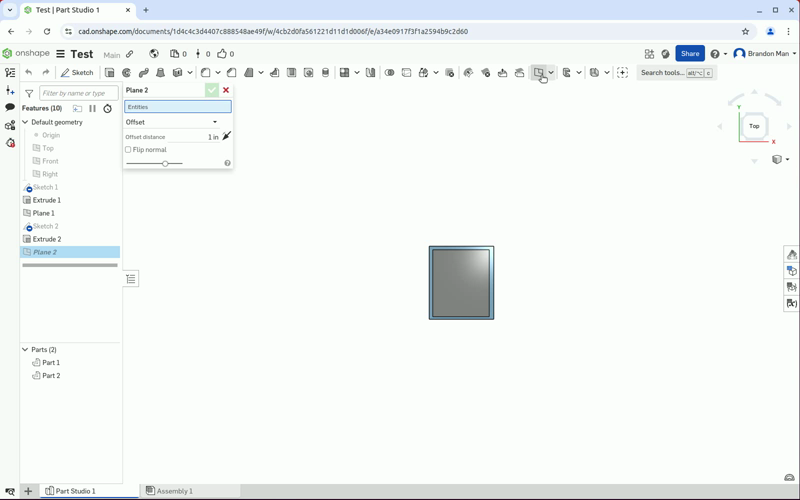
mouse_move(73, 150)
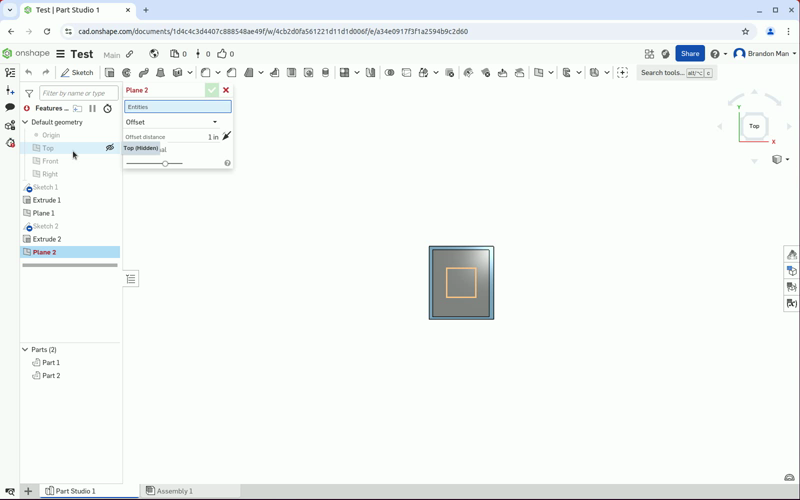
click(73, 150)
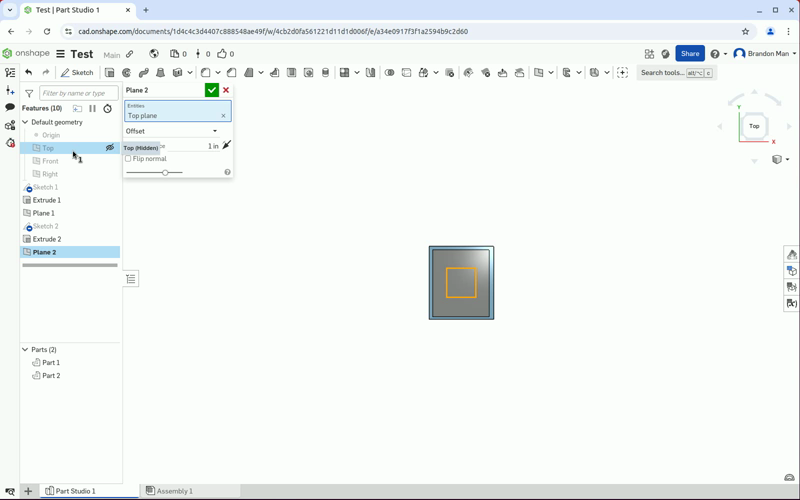
key(tab, 2)
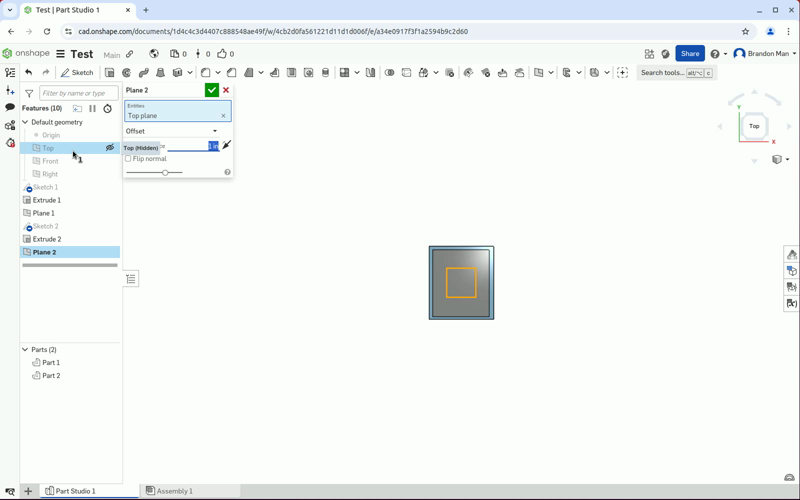
text(2.403)
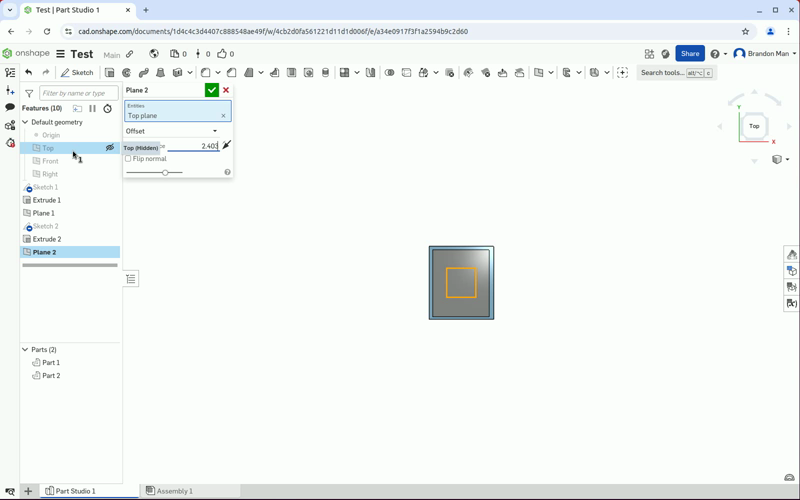
key(enter, 2)
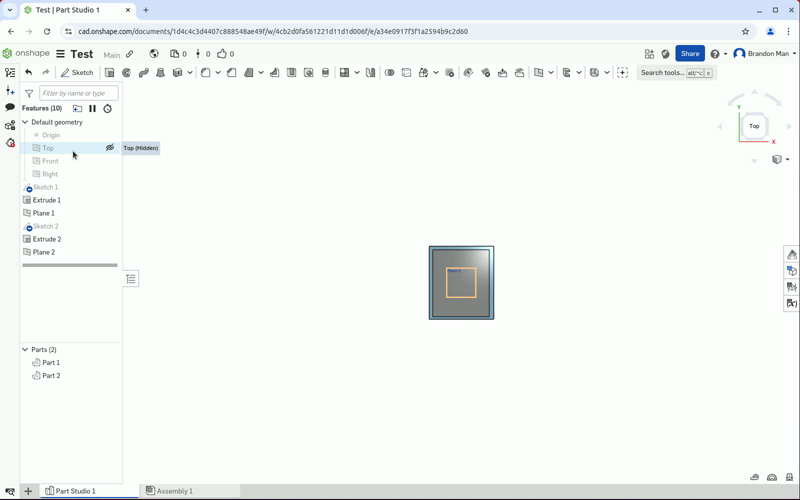
key(shift+s)
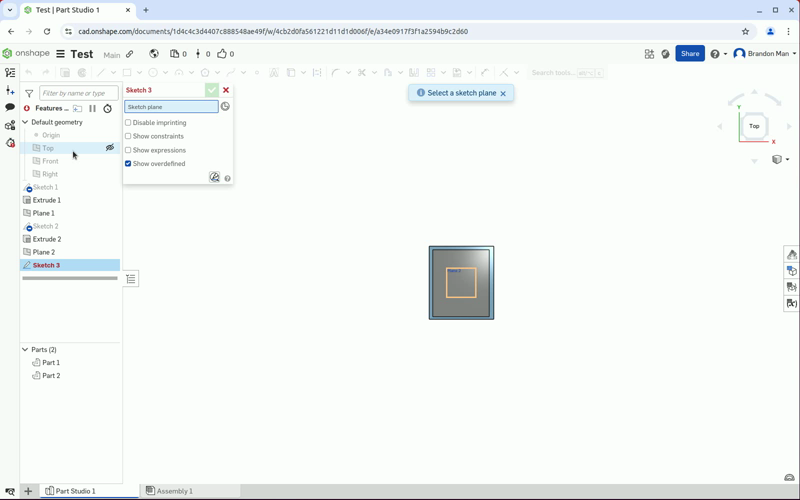
mouse_move(73, 254)
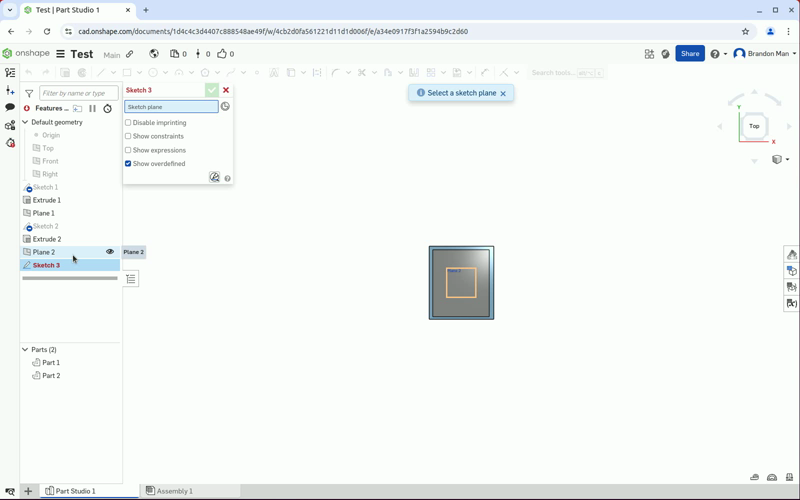
click(73, 254)
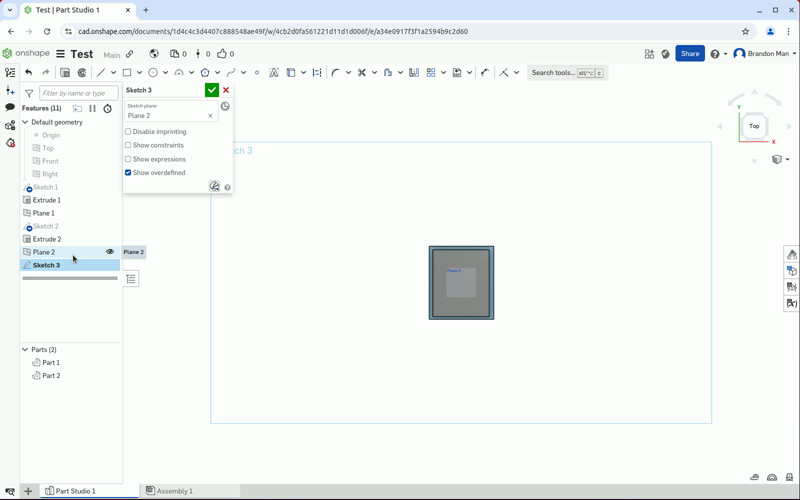
mouse_move(73, 352)
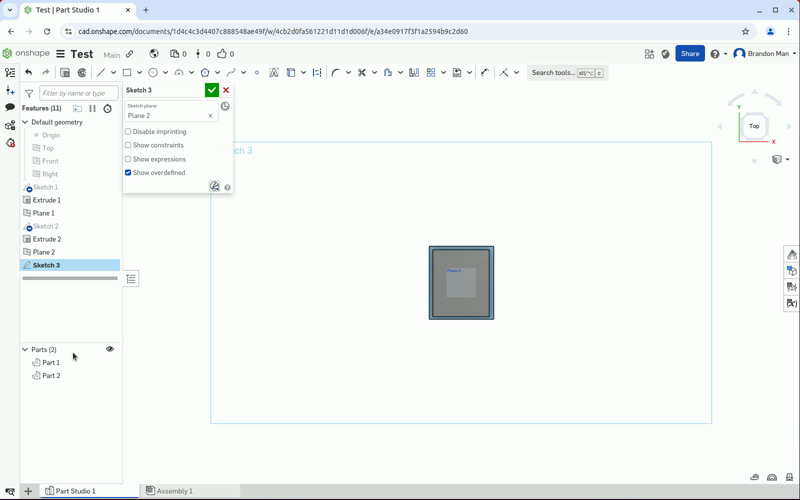
key(y)
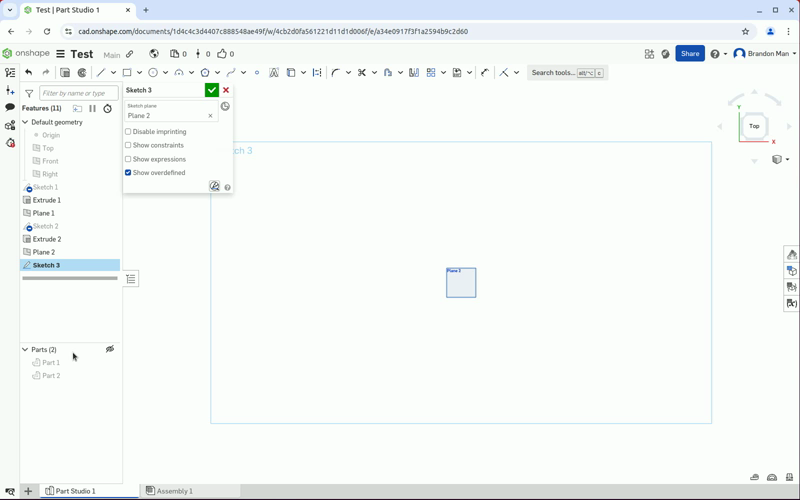
key(l)
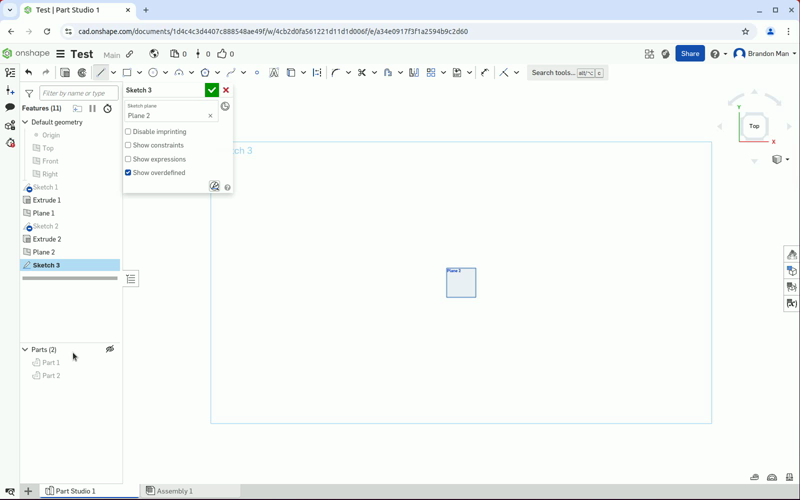
key_down(shift)
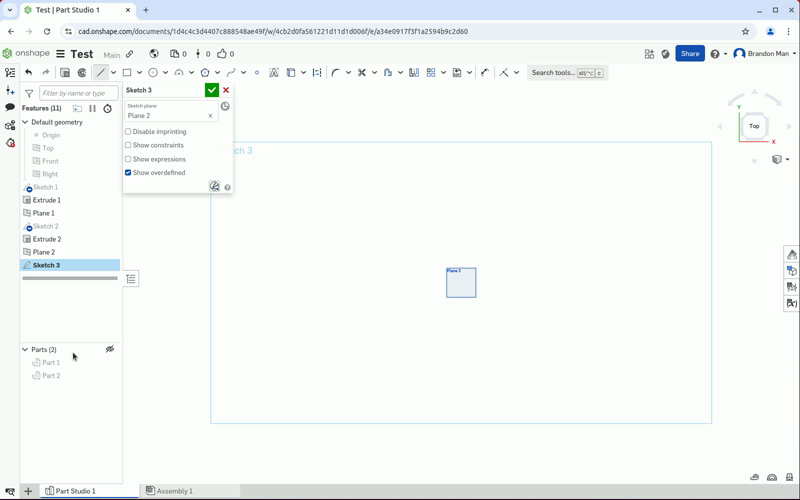
mouse_move(439, 309)
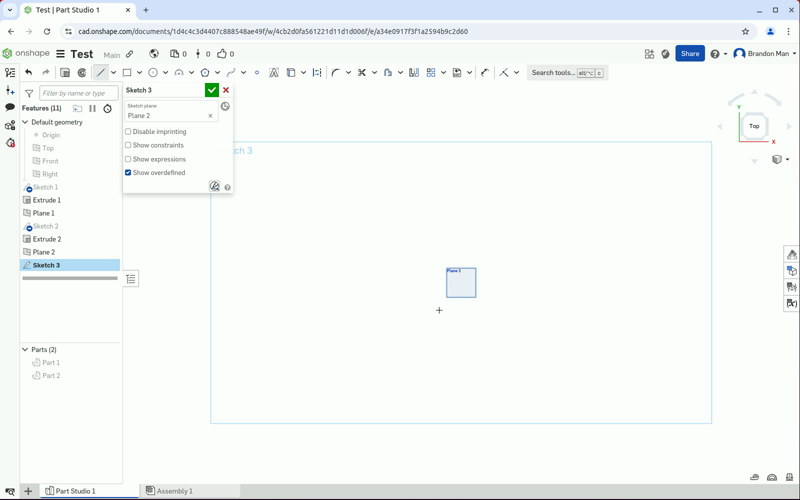
click(439, 309)
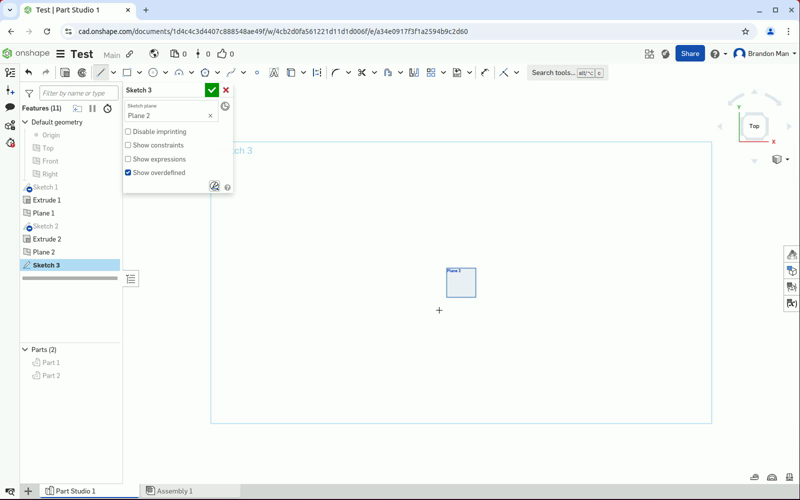
key_up(shift)
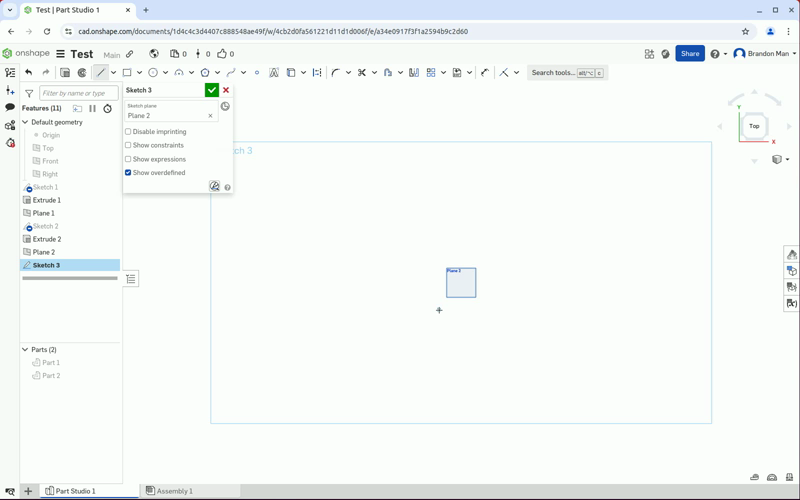
key_down(shift)
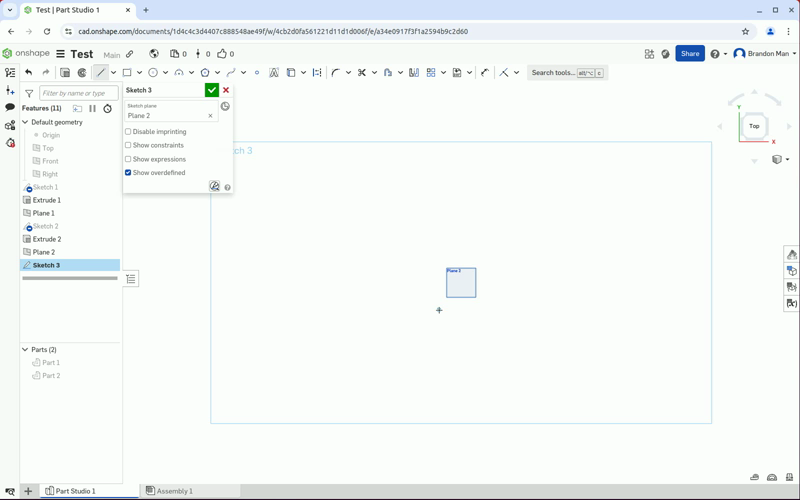
mouse_move(469, 309)
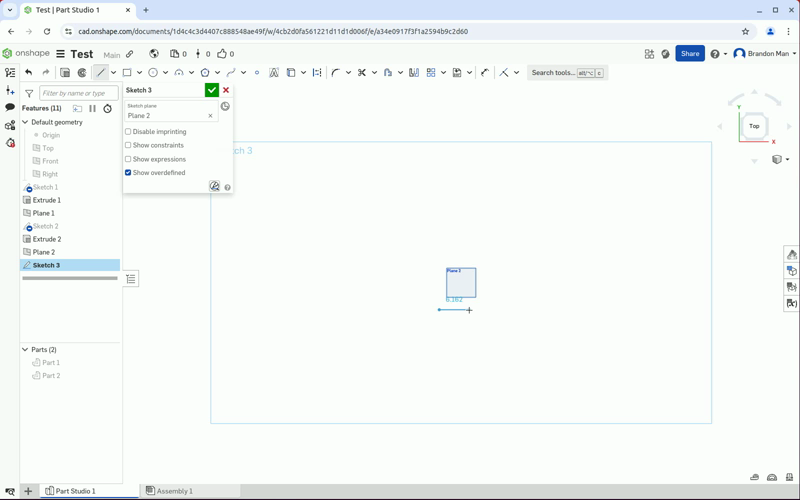
mouse_move(483, 309)
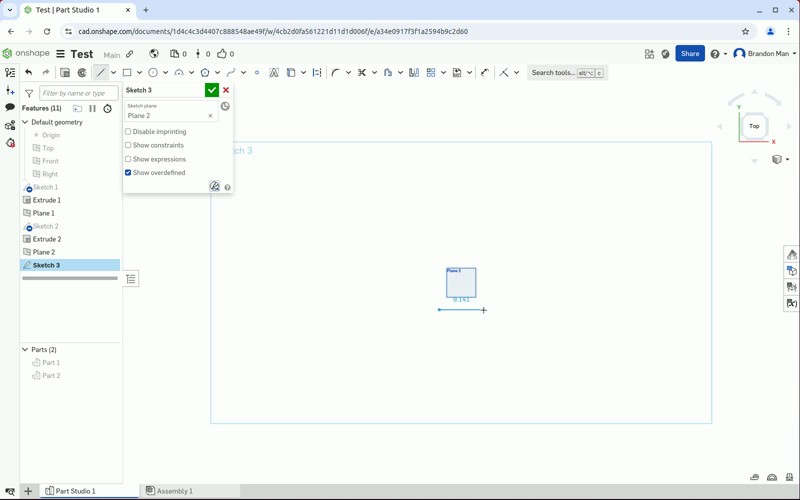
click(483, 309)
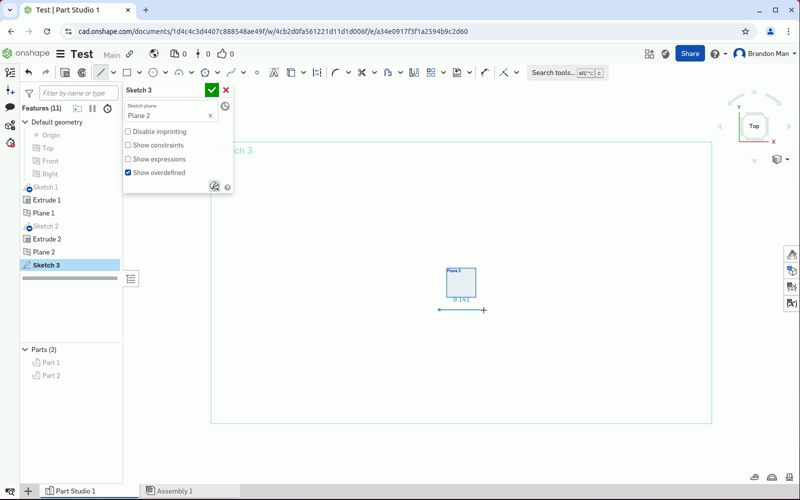
key_up(shift)
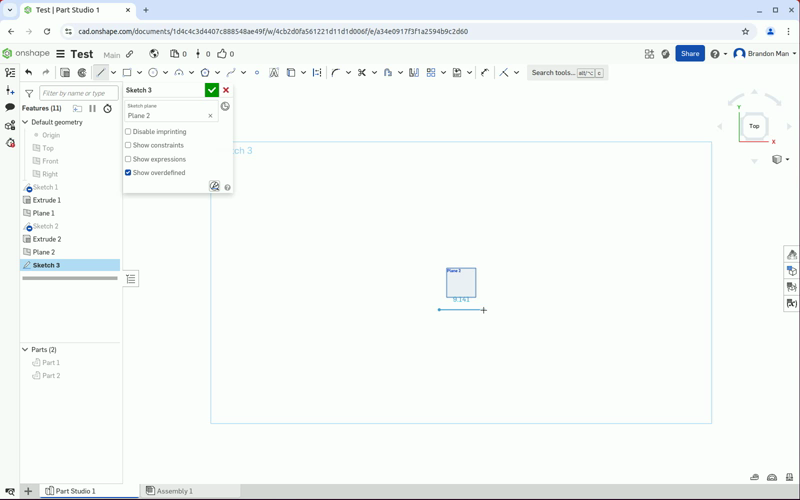
key_down(shift)
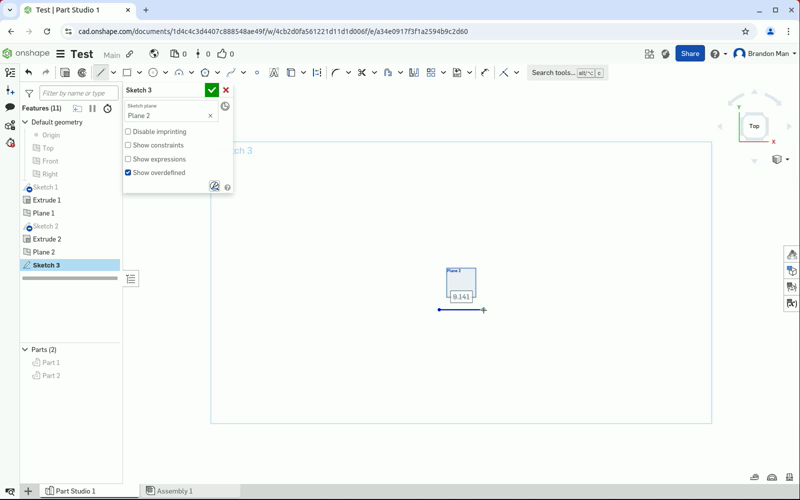
mouse_move(513, 309)
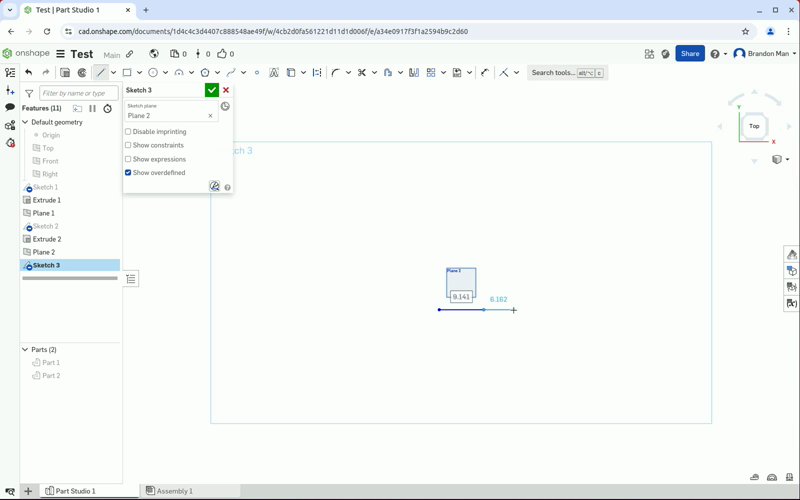
mouse_move(483, 254)
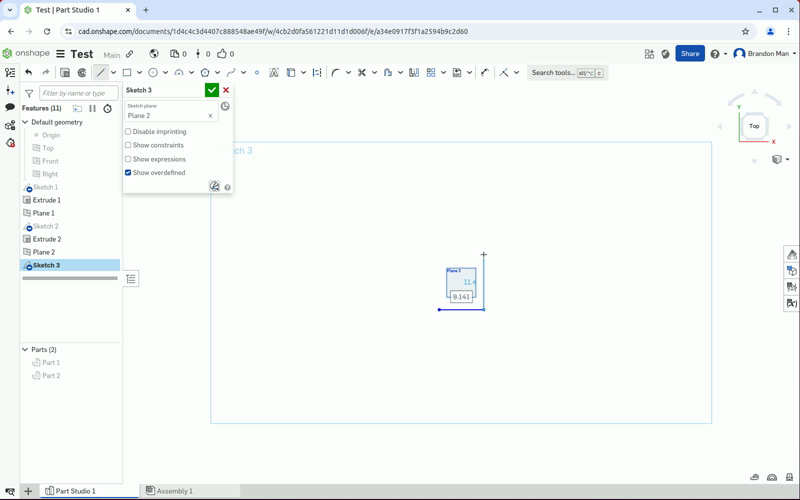
click(483, 254)
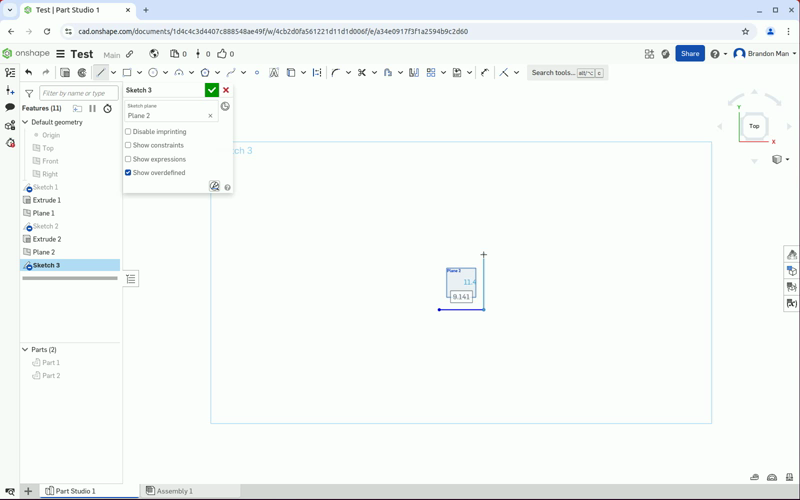
key_up(shift)
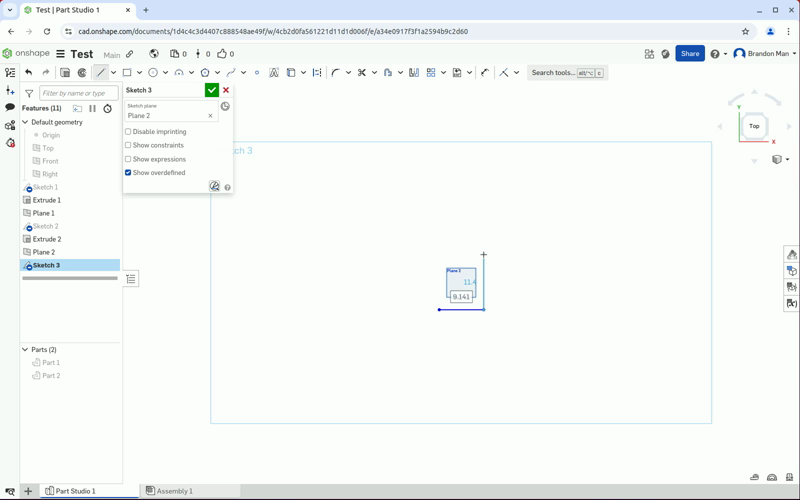
key_down(shift)
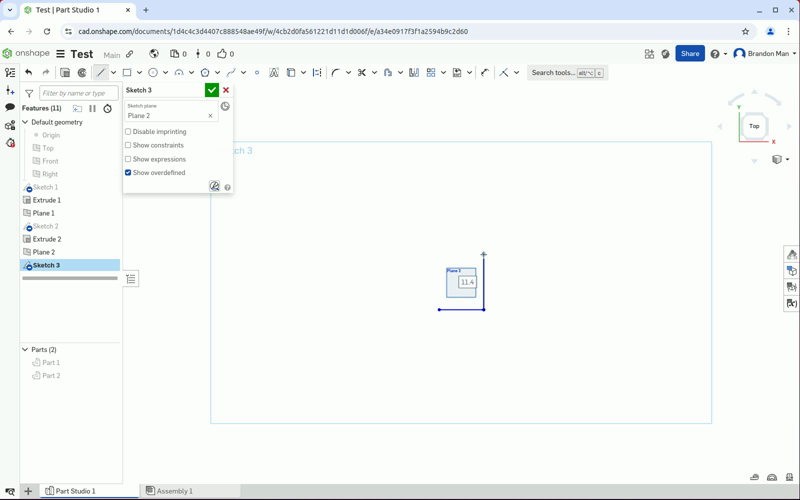
mouse_move(513, 254)
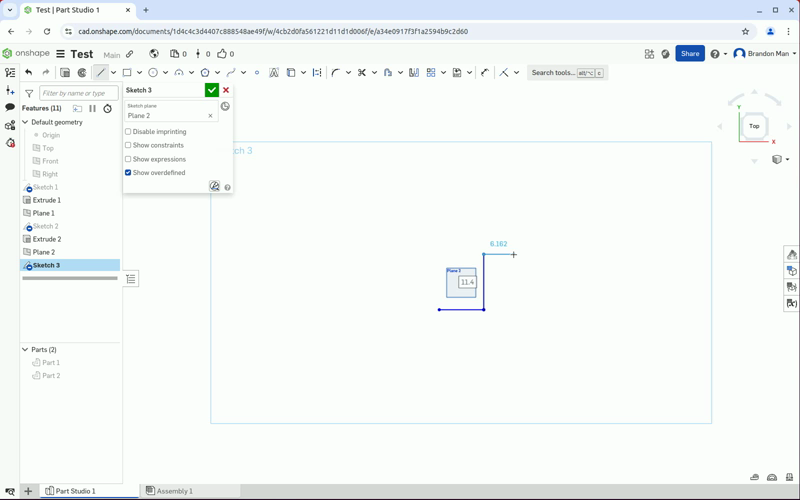
mouse_move(439, 254)
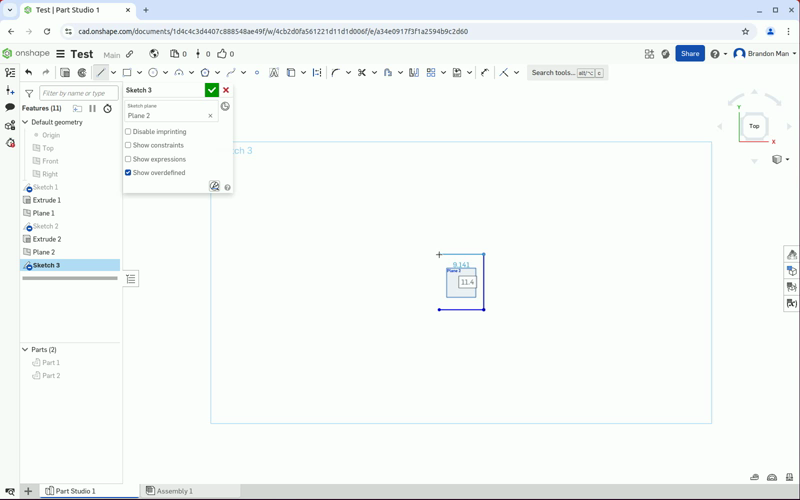
click(439, 254)
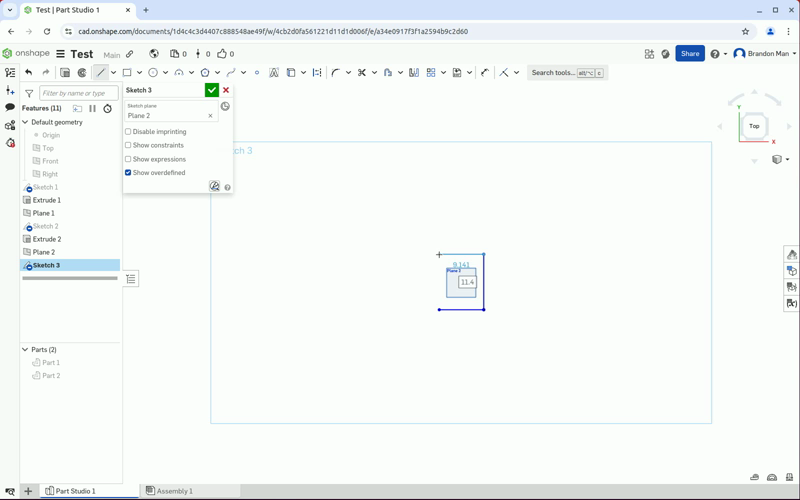
key_up(shift)
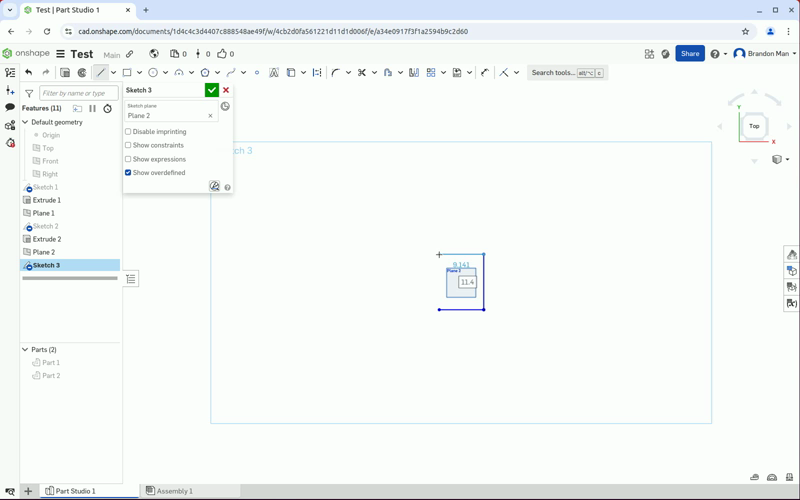
mouse_move(469, 254)
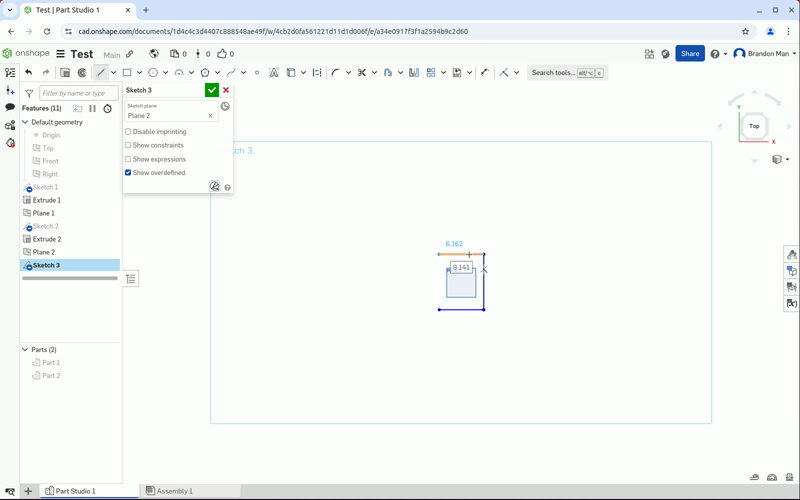
key_down(shift)
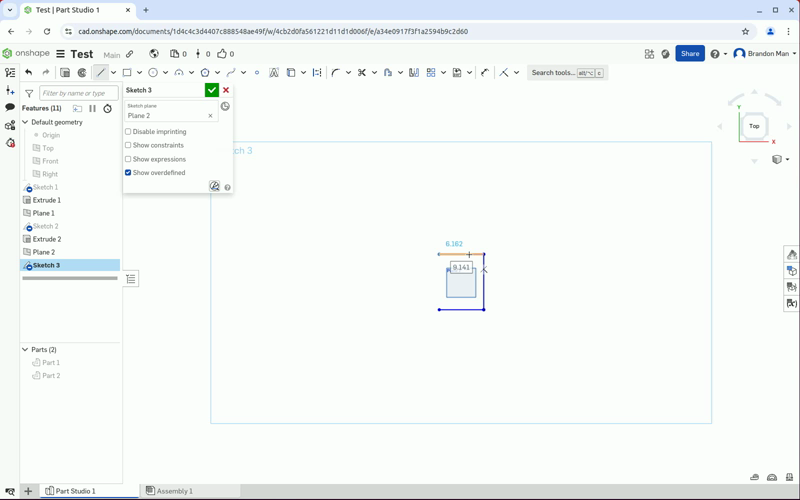
mouse_move(439, 309)
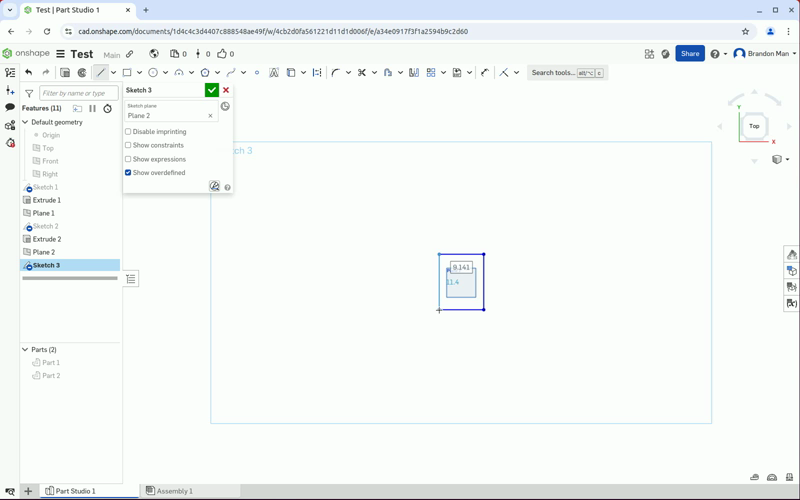
key_up(shift)
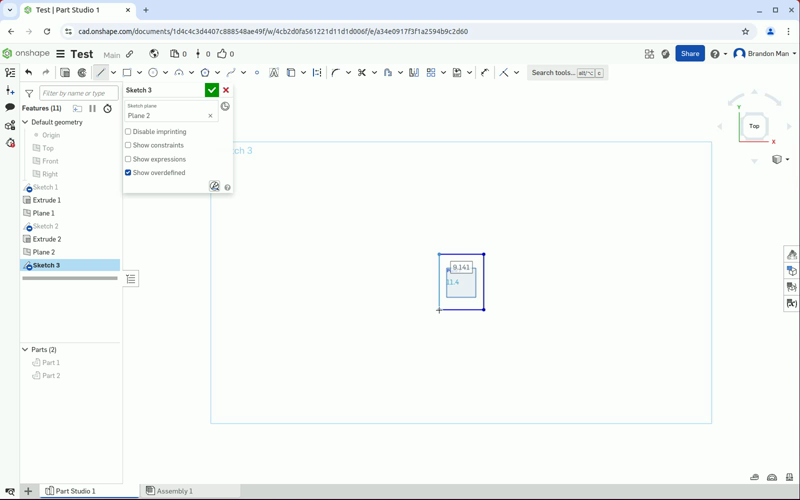
click(439, 309)
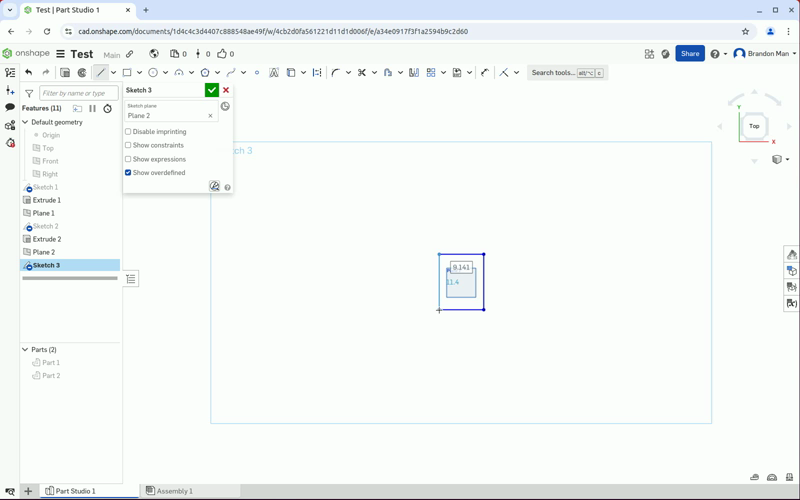
key(esc)
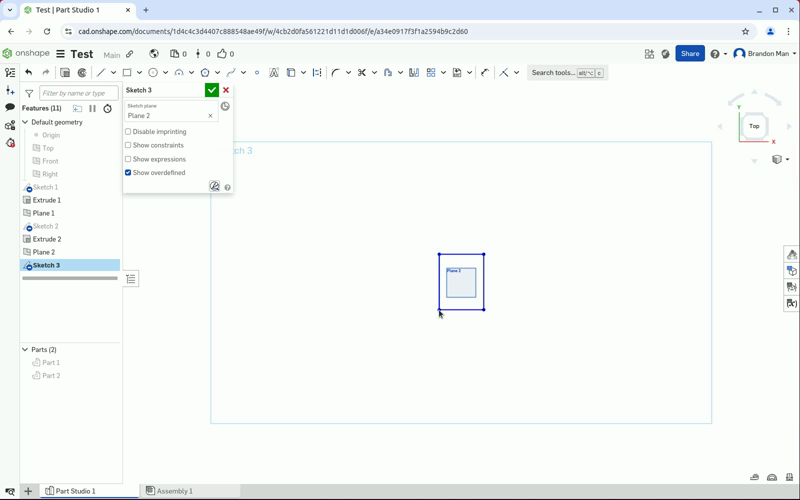
mouse_move(442, 261)
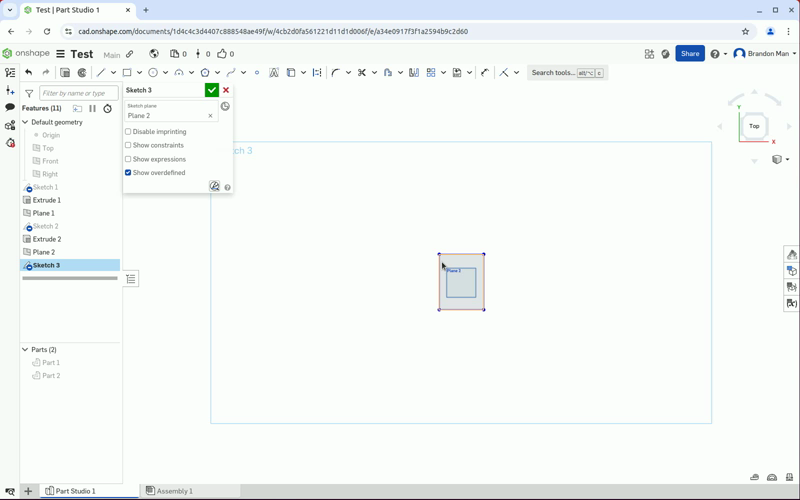
click(442, 261)
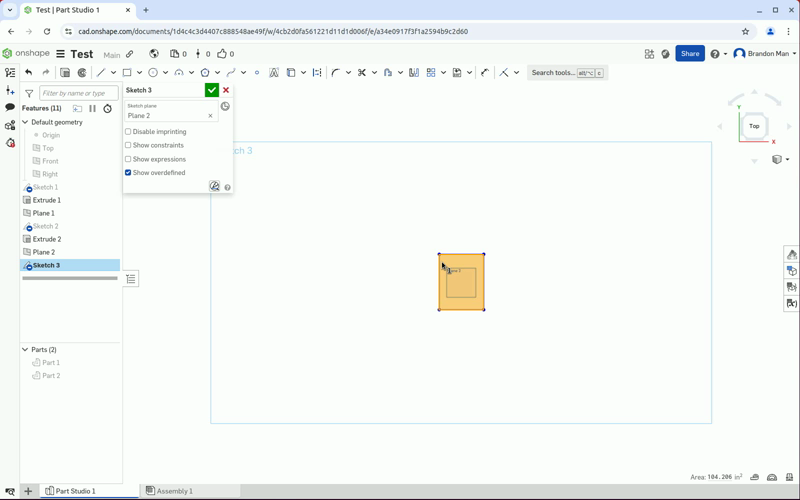
mouse_move(73, 352)
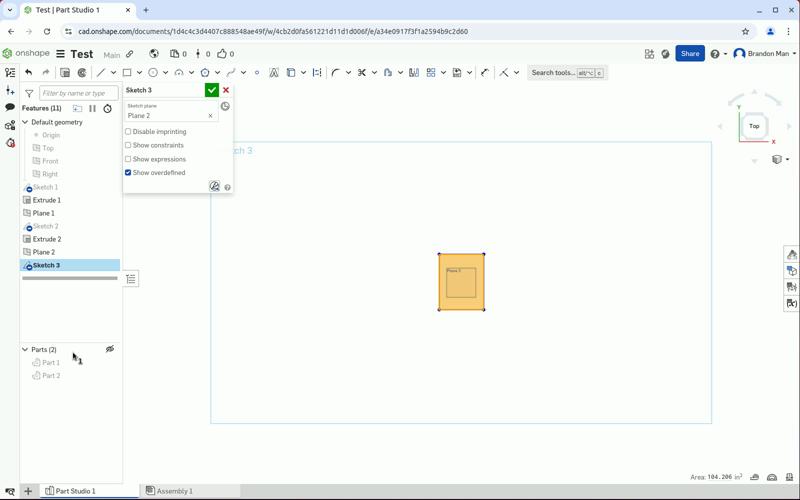
key(shift+y)
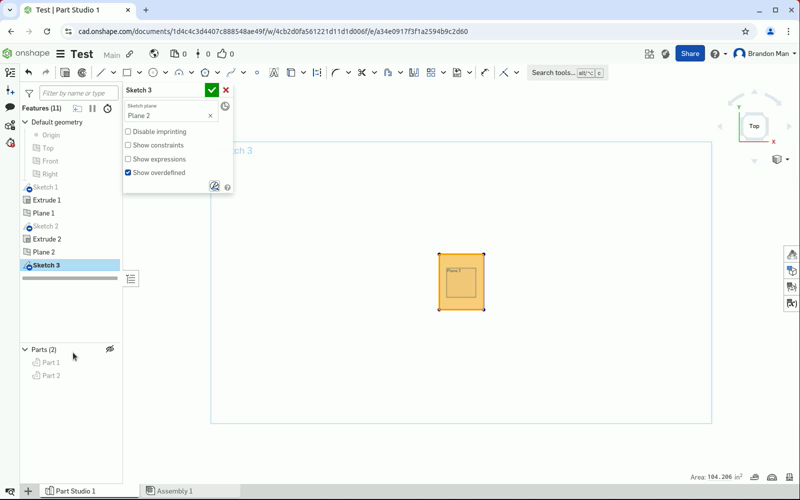
key(shift+e)
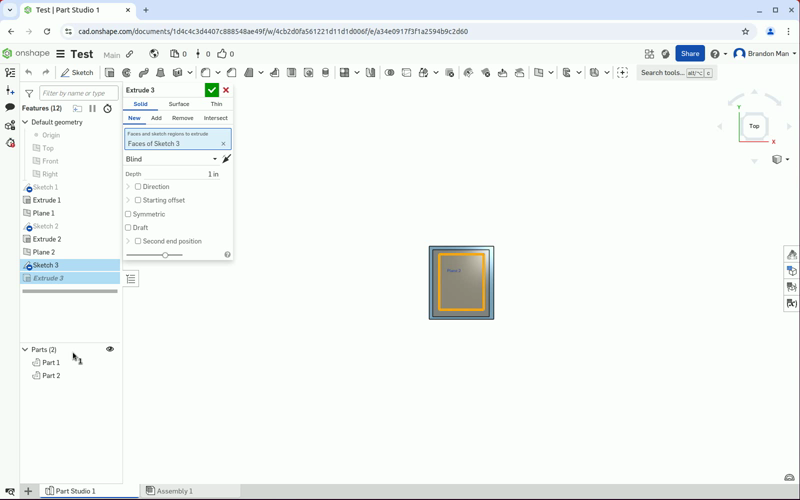
mouse_move(143, 106)
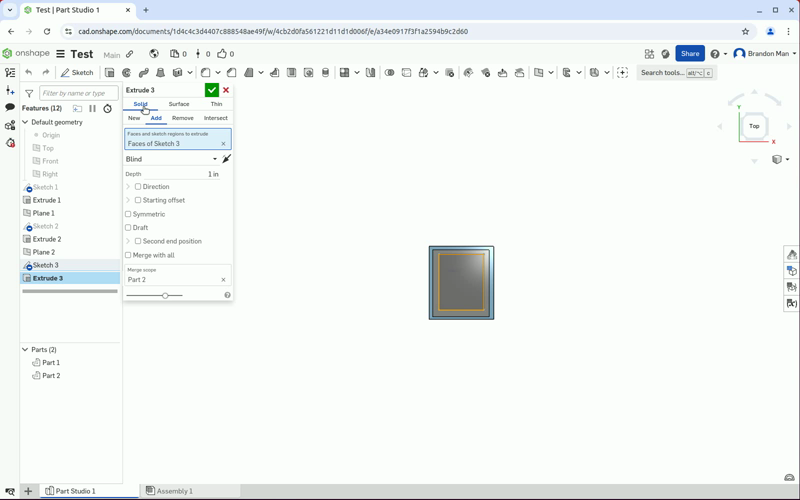
click(143, 106)
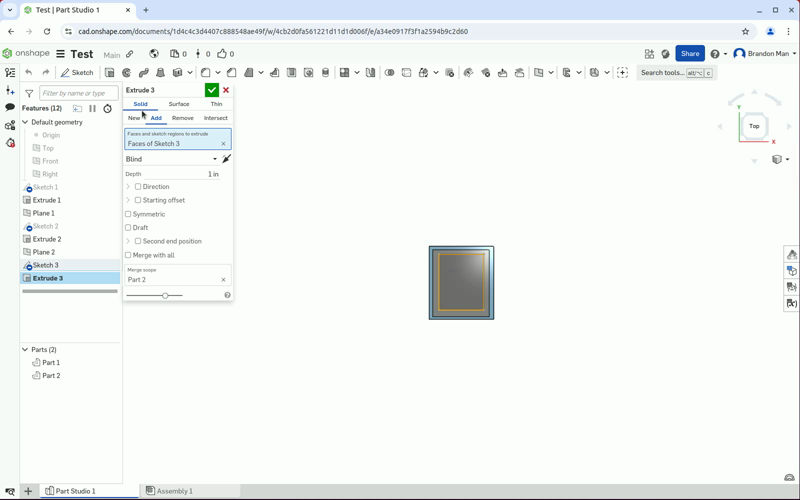
mouse_move(137, 120)
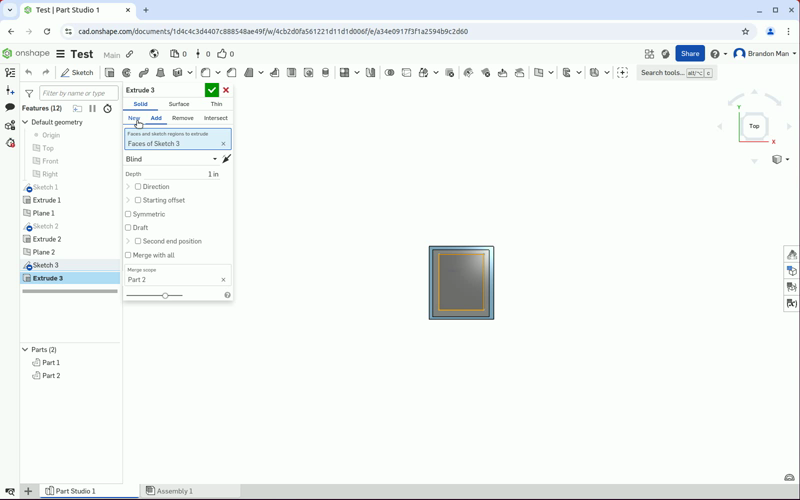
click(137, 120)
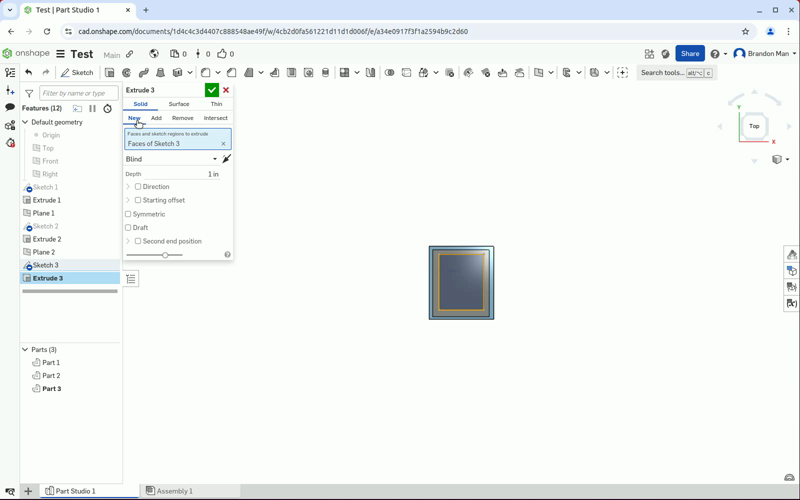
key(tab, 4)
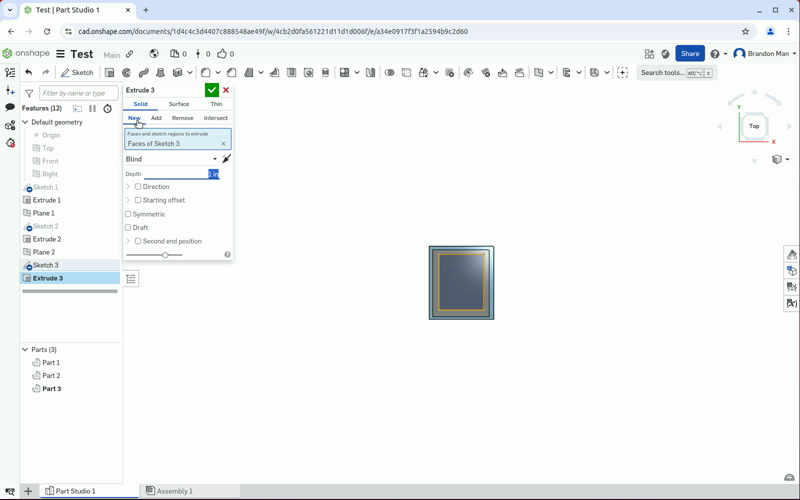
text(4.574)
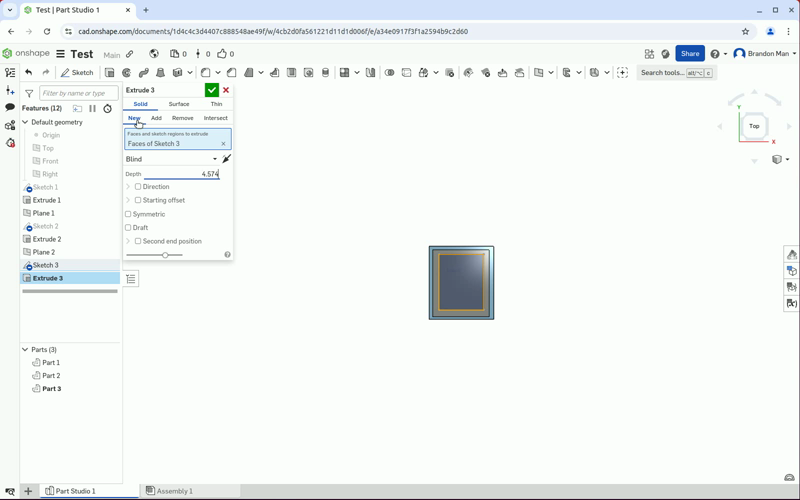
key(enter)
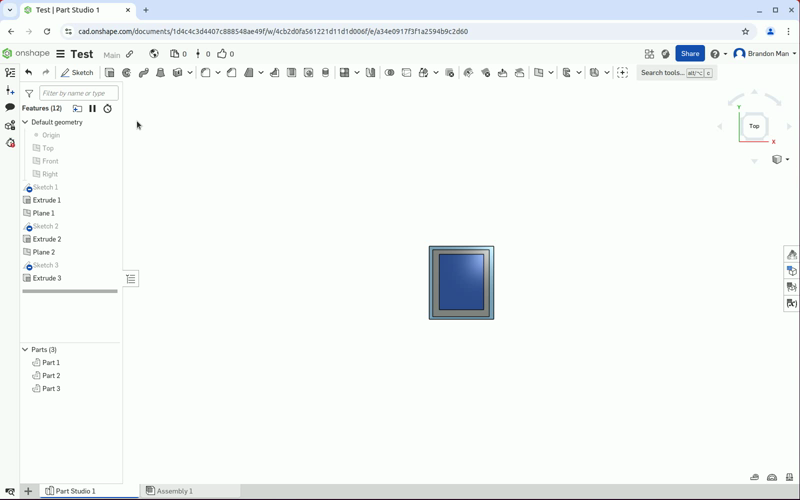
key(shift+h)
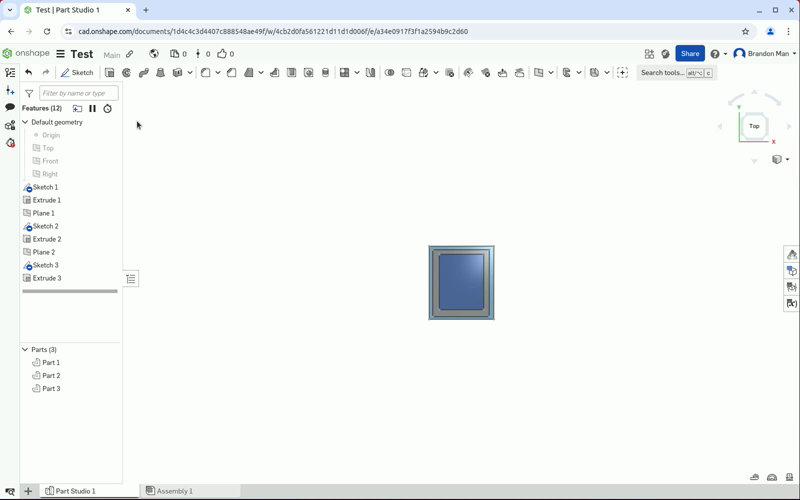
key(shift+h)
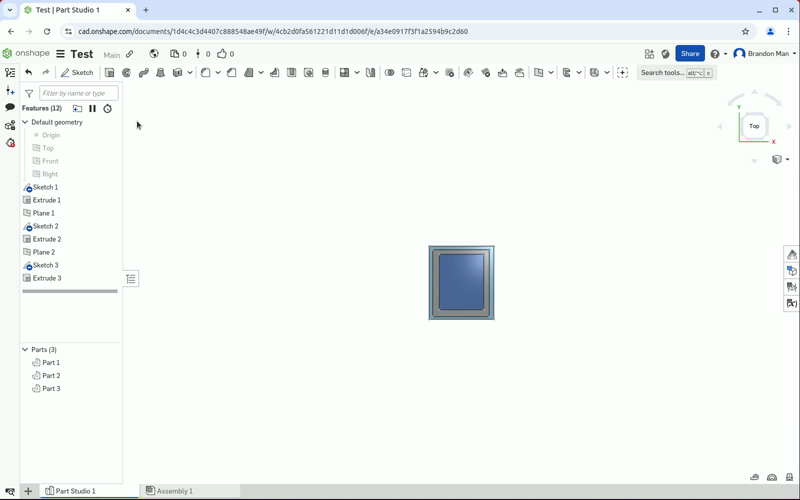
key(shift+7)
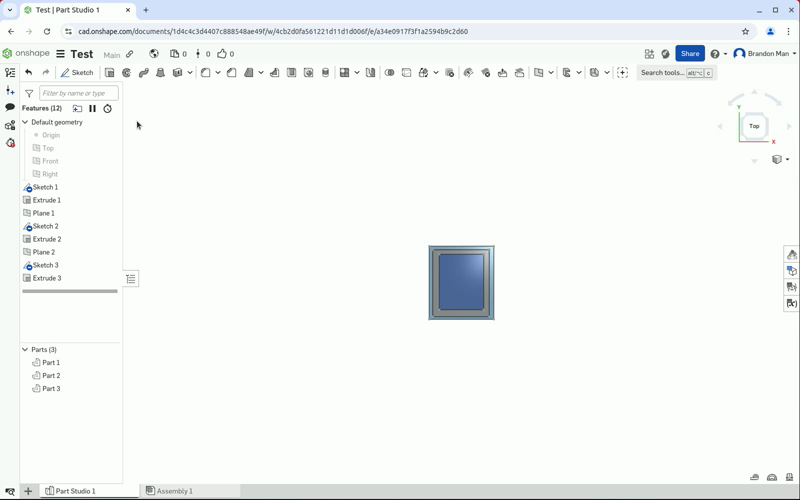
key(up, 3)
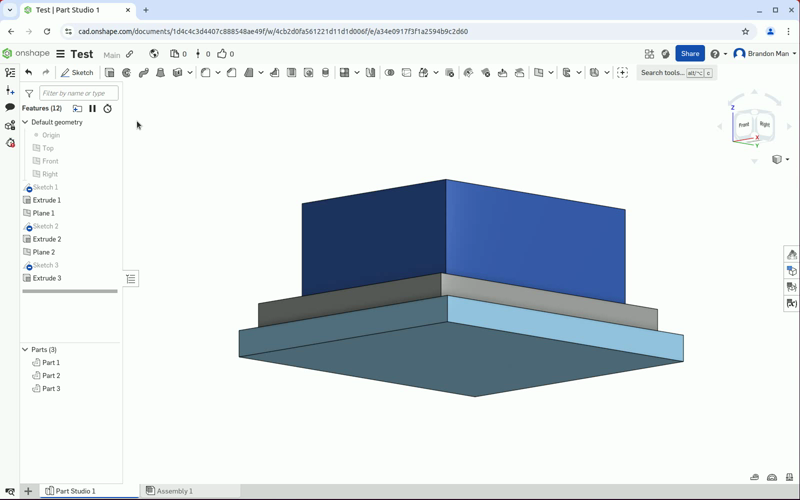
key(left, 3)
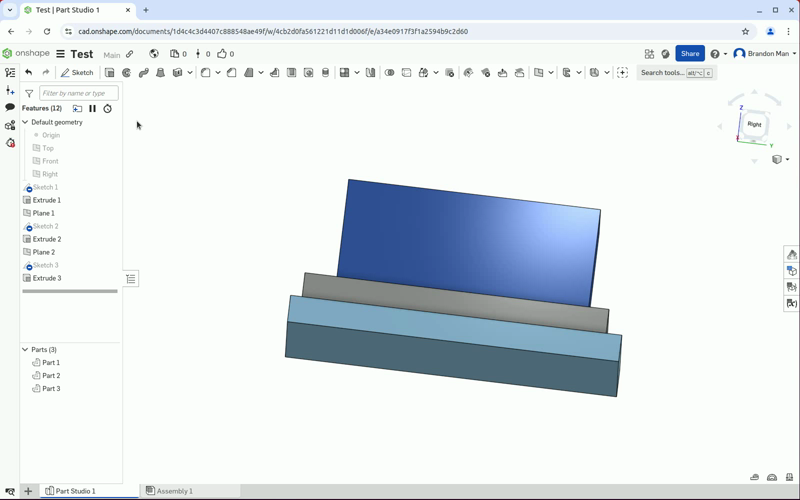
key(right, 3)
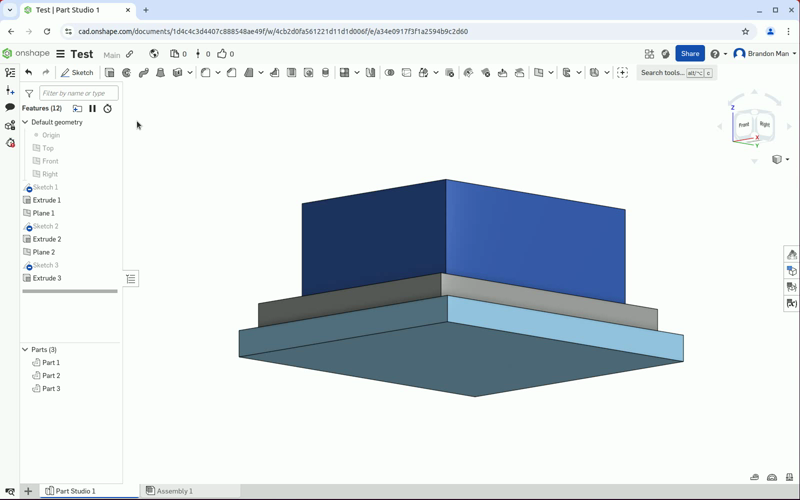
key(down, 3)
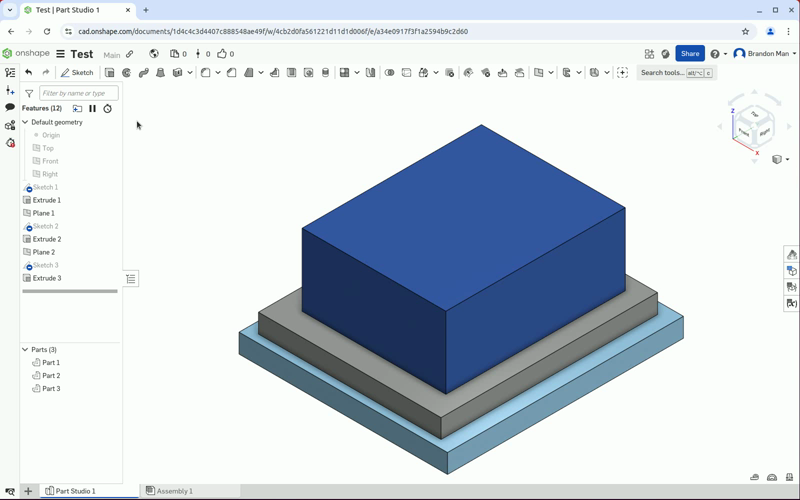
mouse_move(73, 189)
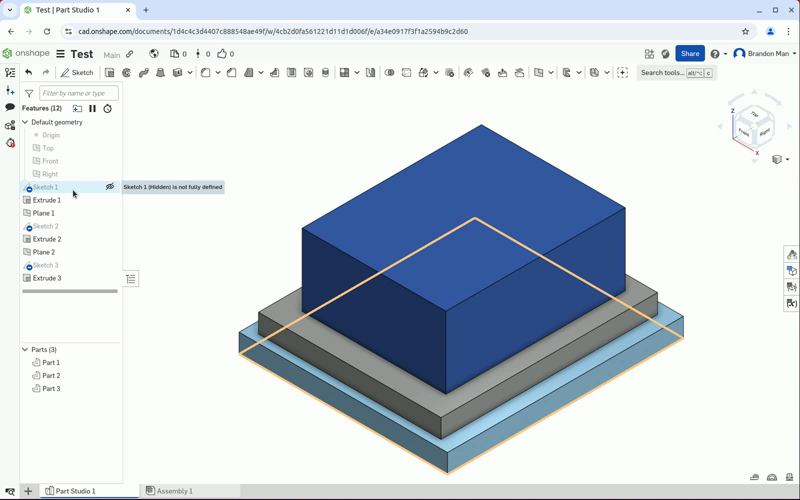
click(73, 189)